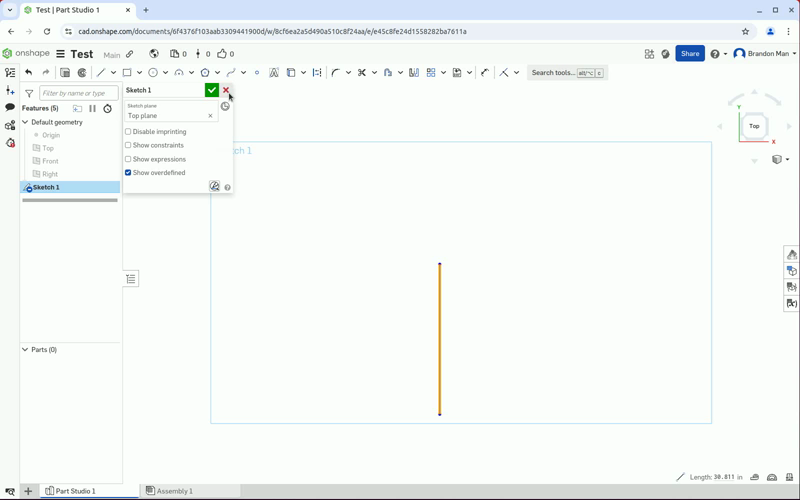
key(shift+h)
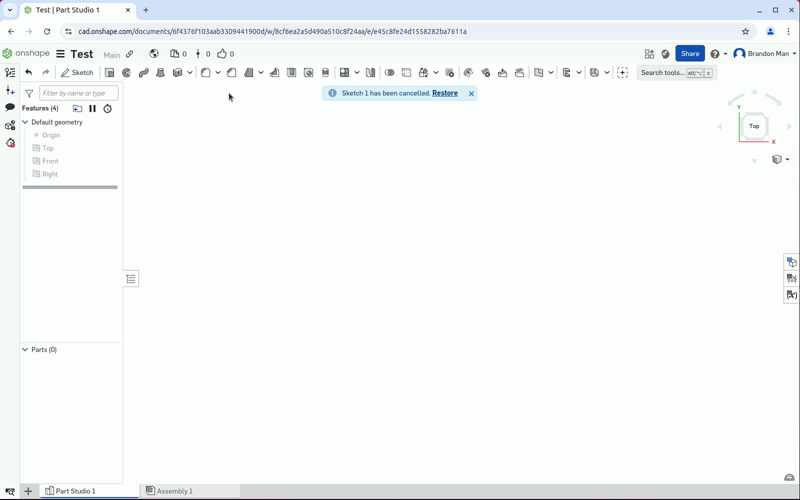
mouse_move(73, 352)
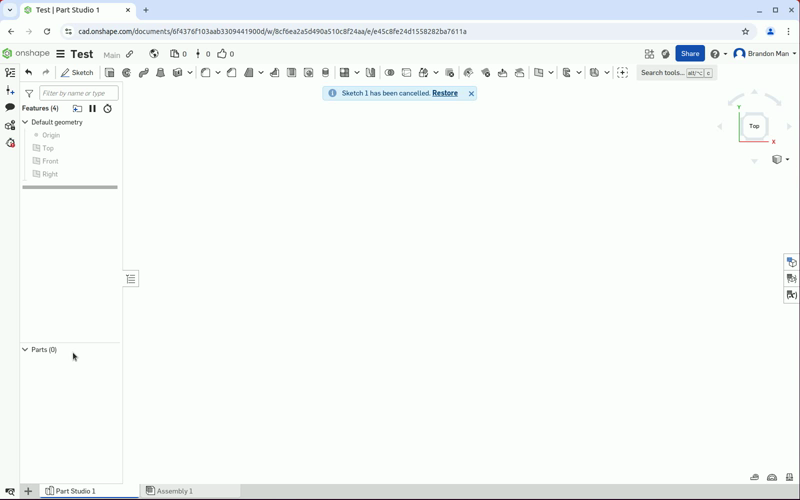
key(y)
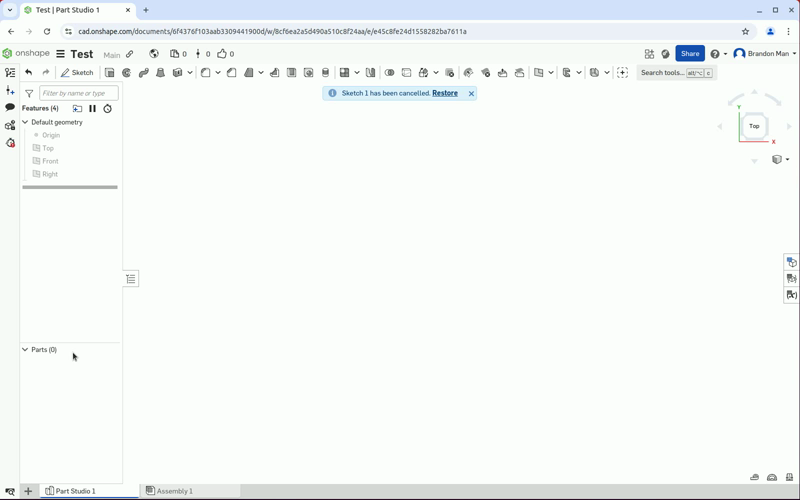
key(shift+p)
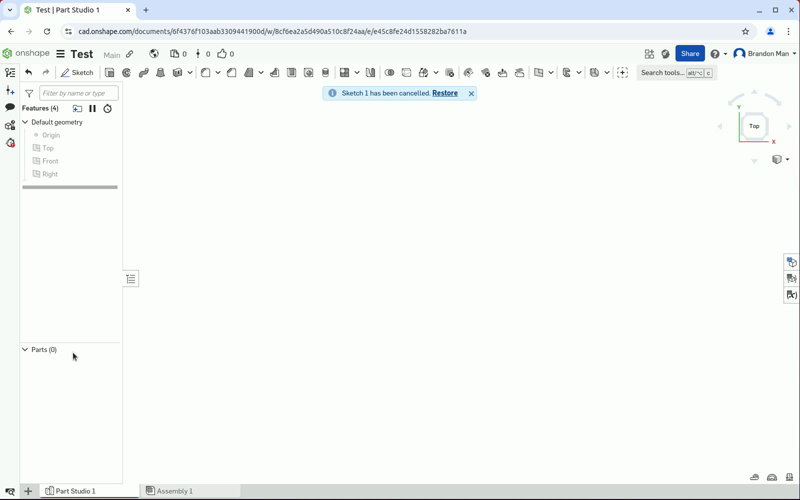
key(space)
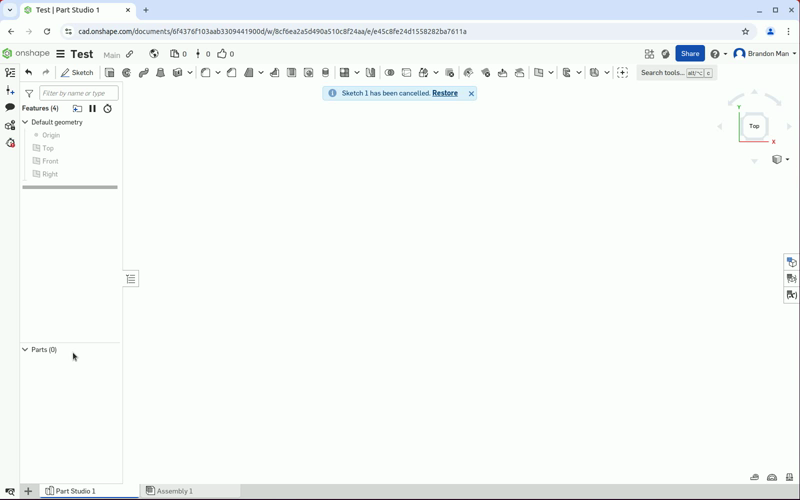
key_down(shift)
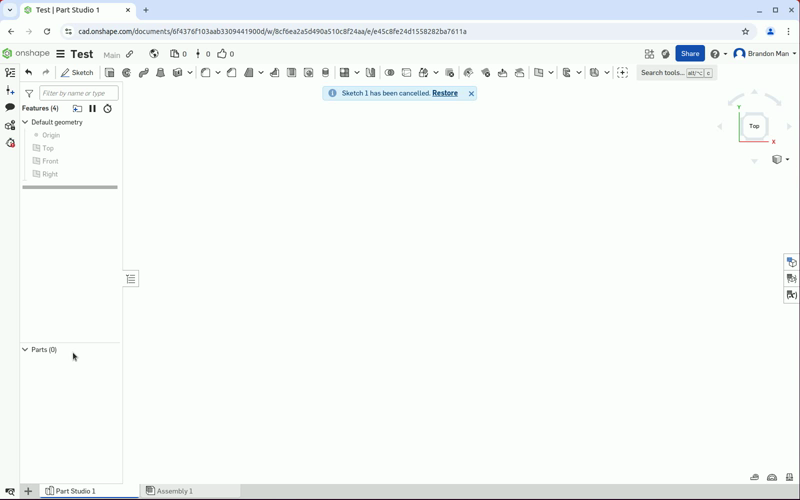
key(up)
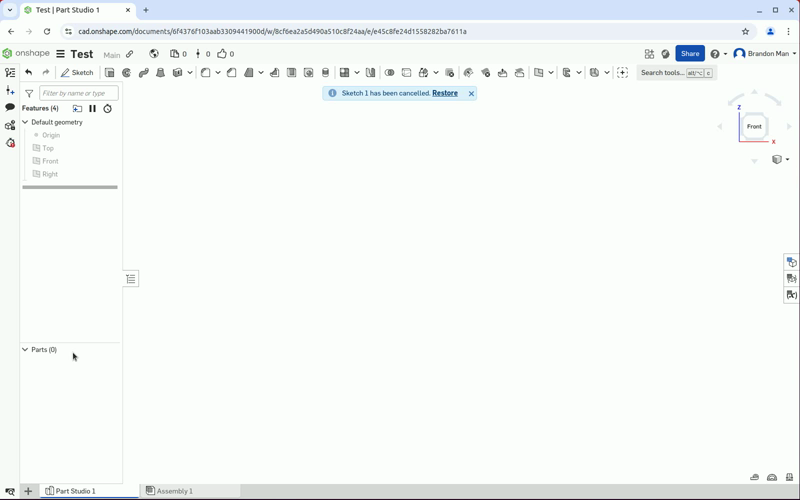
key_up(shift)
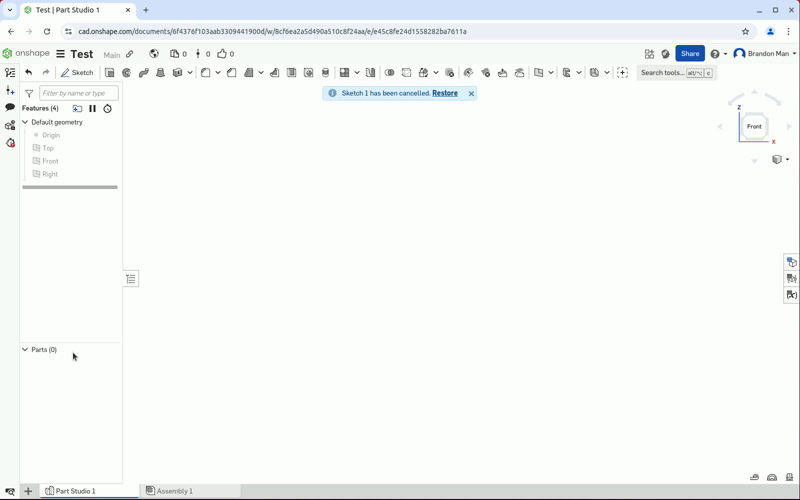
key(space)
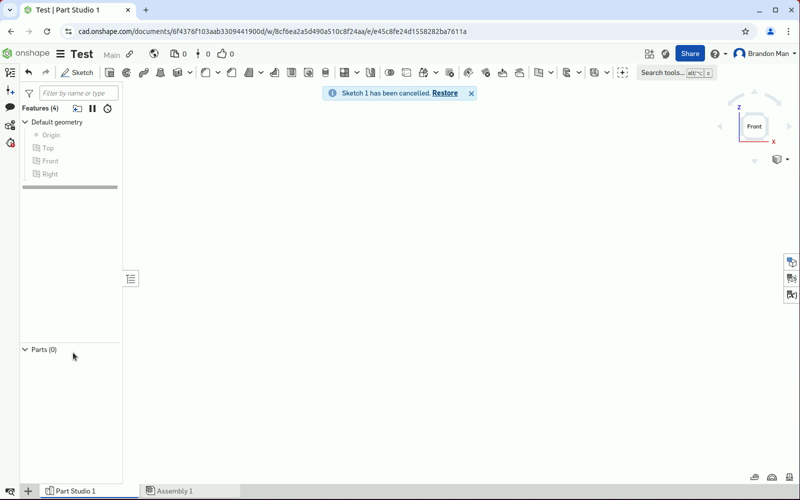
key_down(shift)
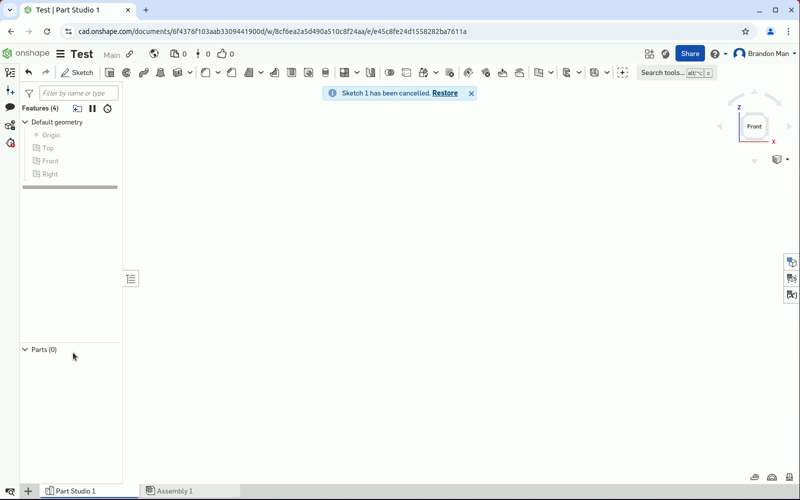
key(left)
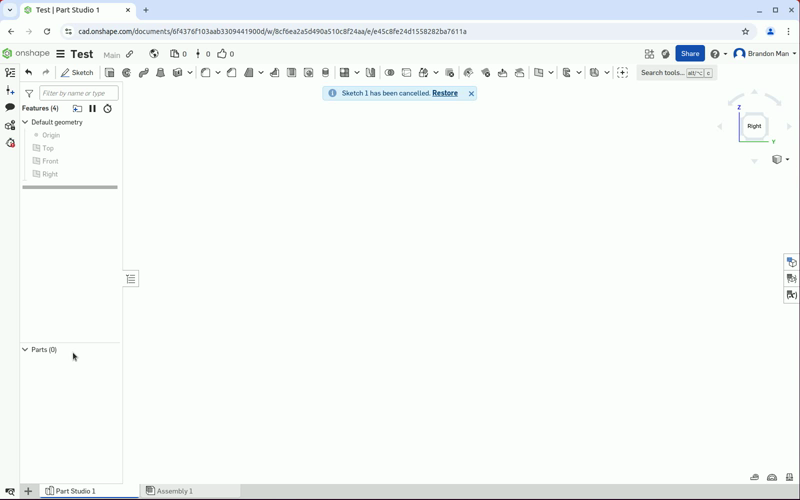
key_up(shift)
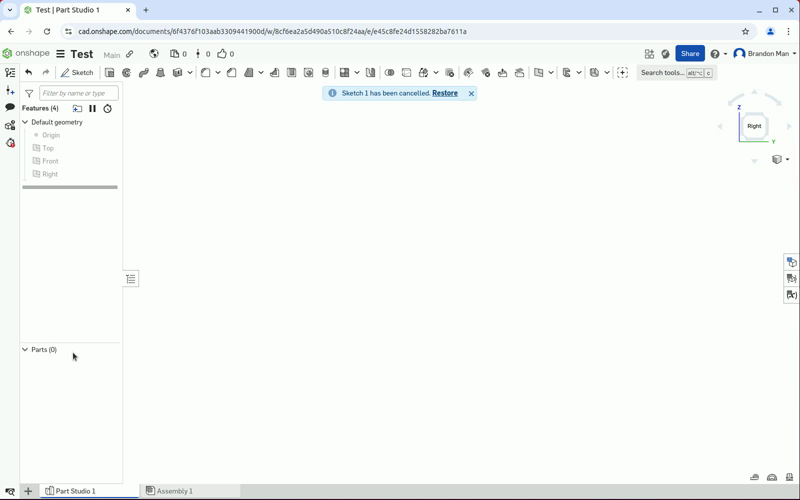
mouse_move(73, 352)
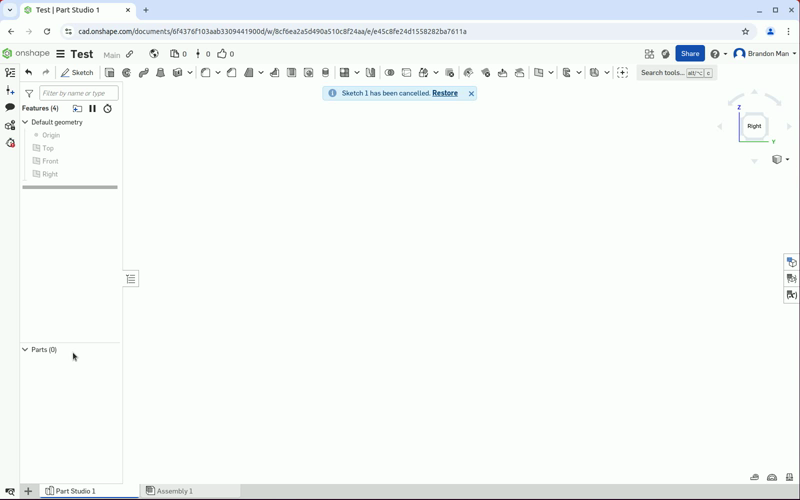
key(shift+y)
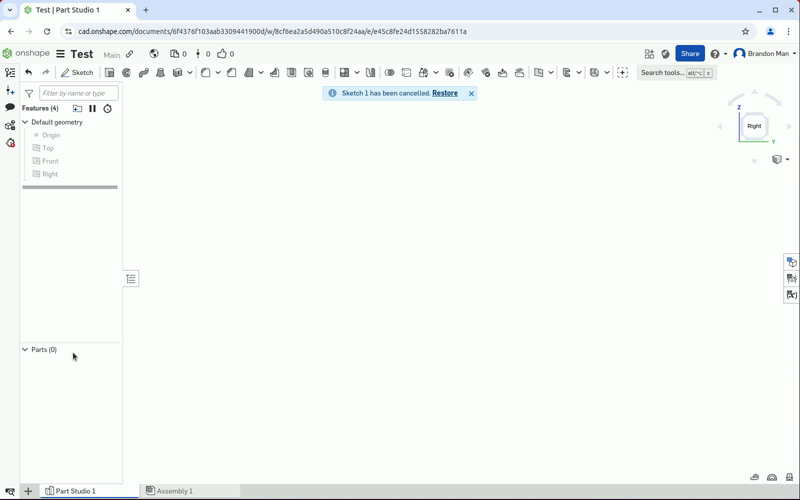
key(shift+s)
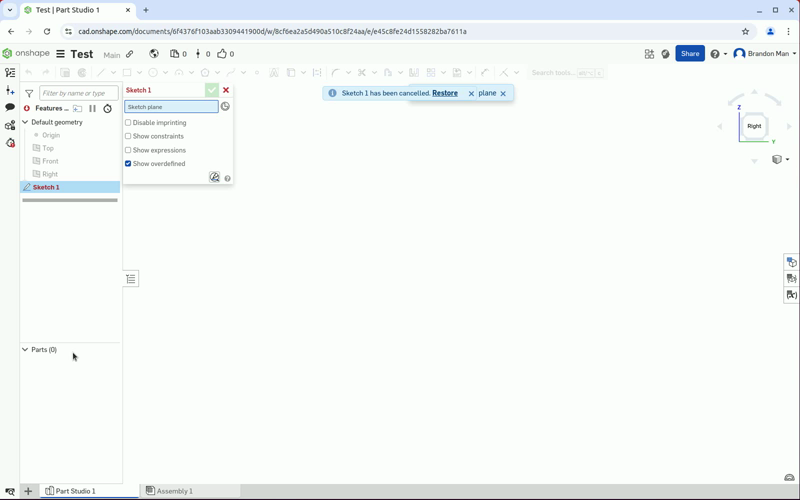
mouse_move(73, 176)
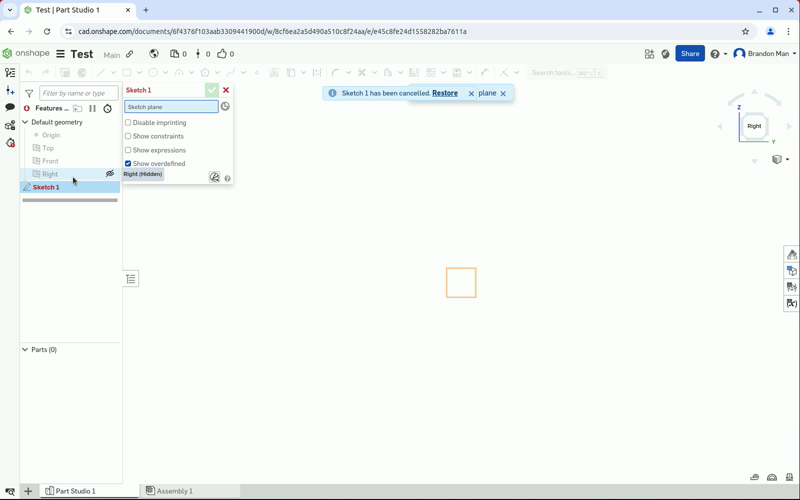
click(73, 176)
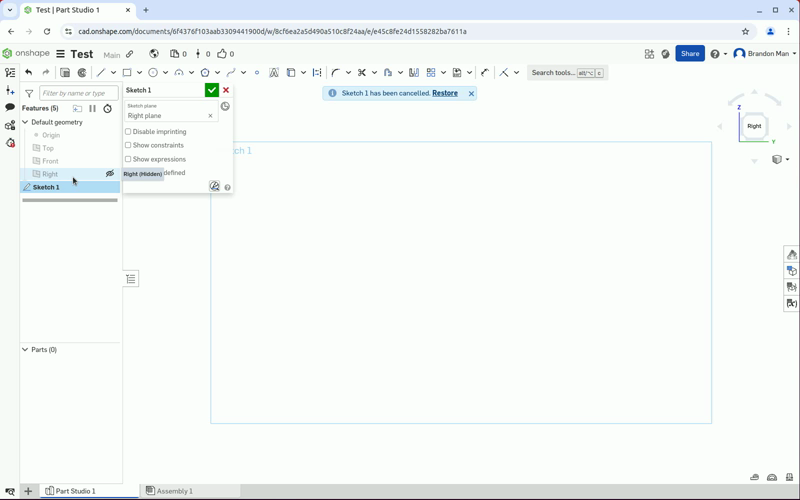
mouse_move(73, 352)
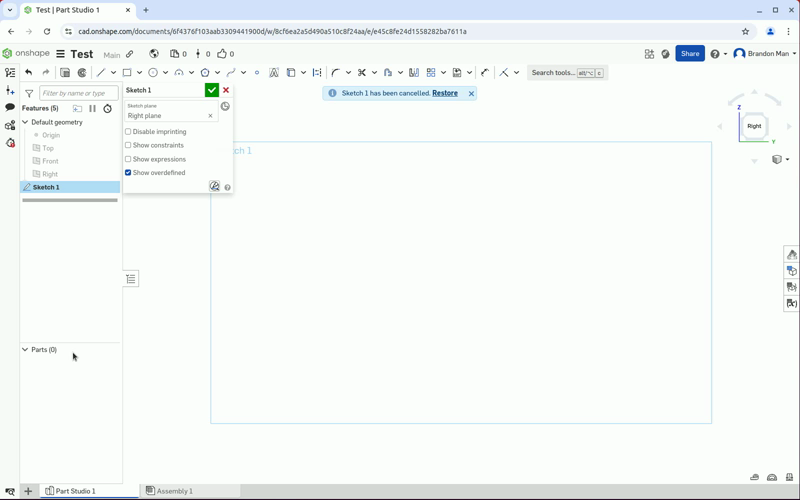
key(y)
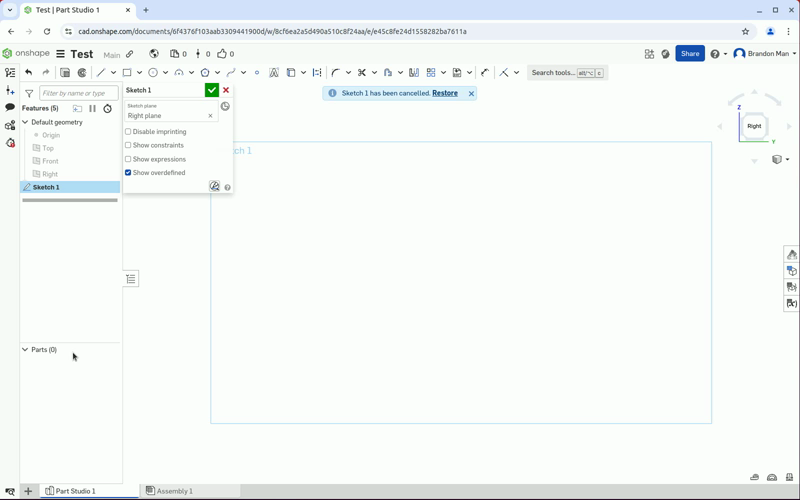
key(l)
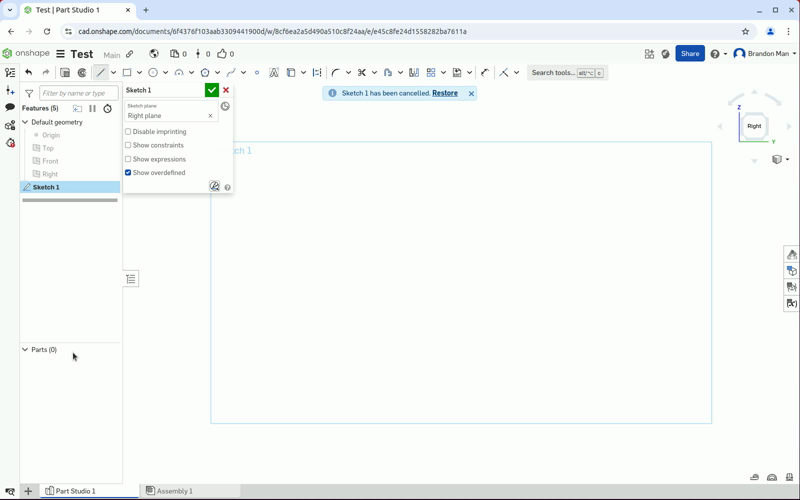
key_down(shift)
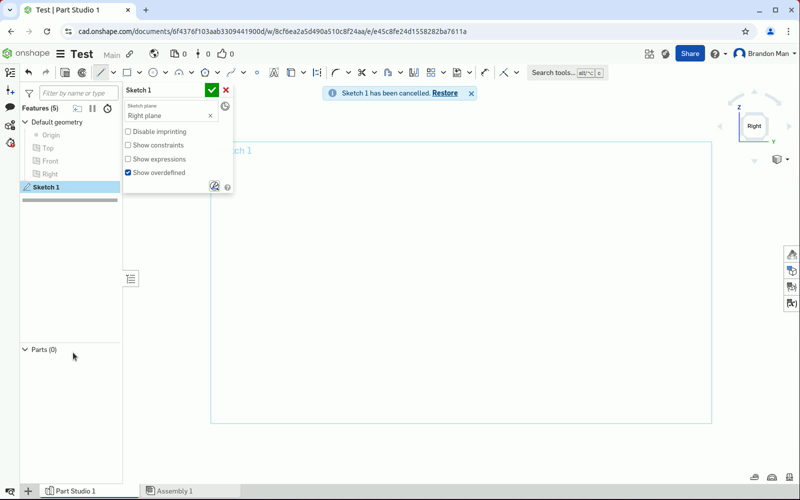
mouse_move(460, 282)
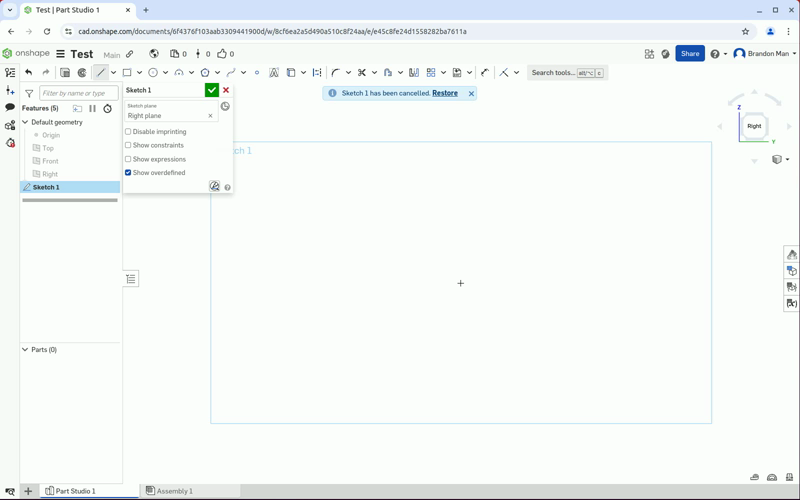
click(460, 282)
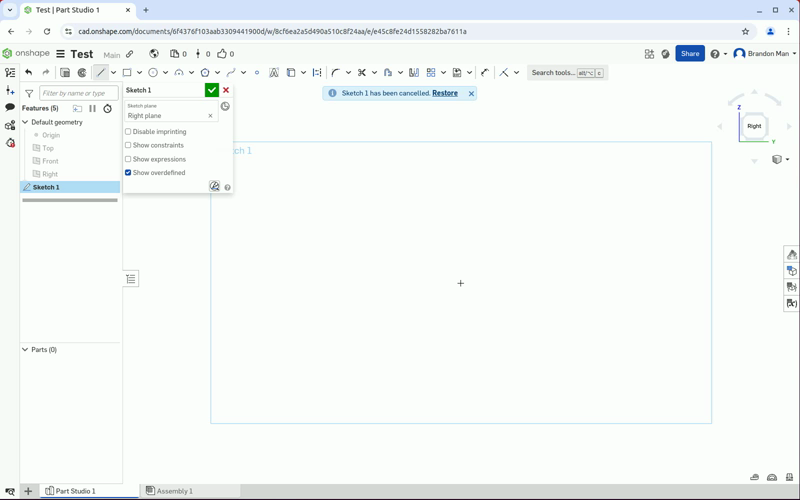
key_up(shift)
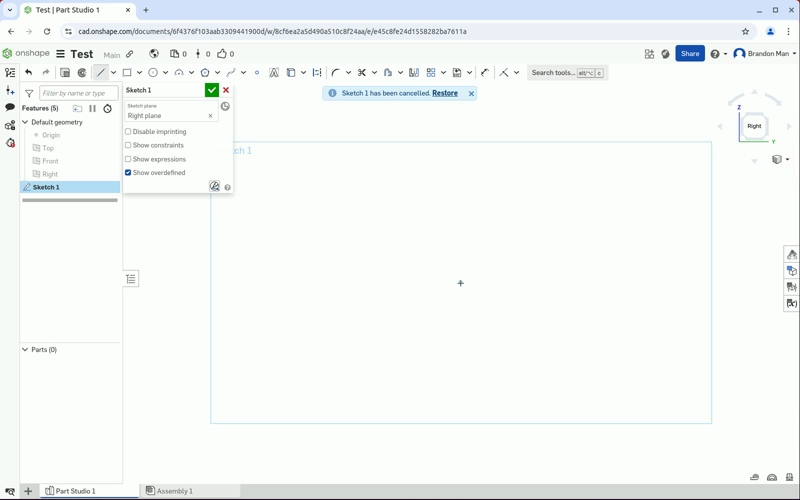
key_down(shift)
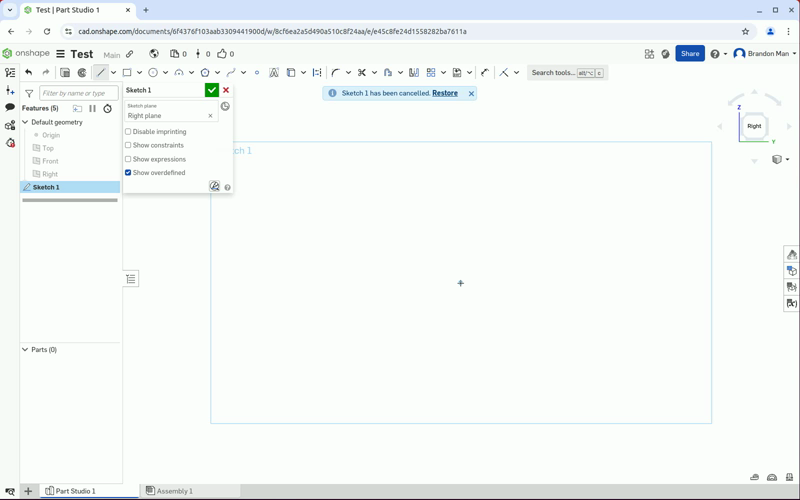
mouse_move(573, 282)
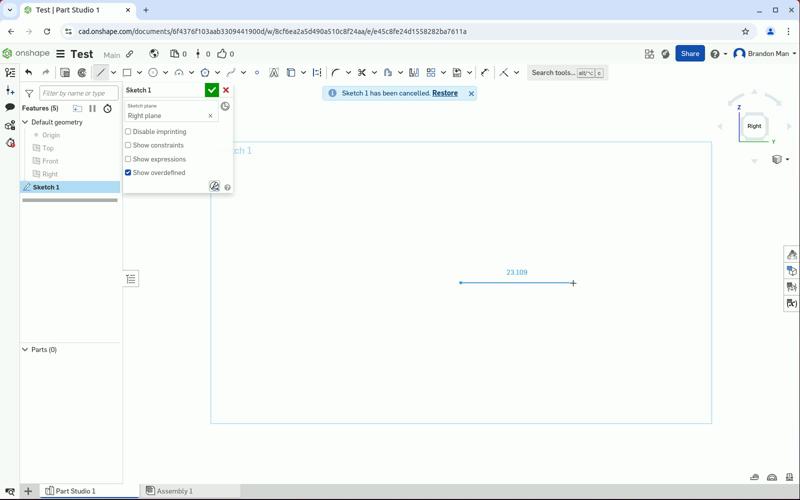
click(573, 282)
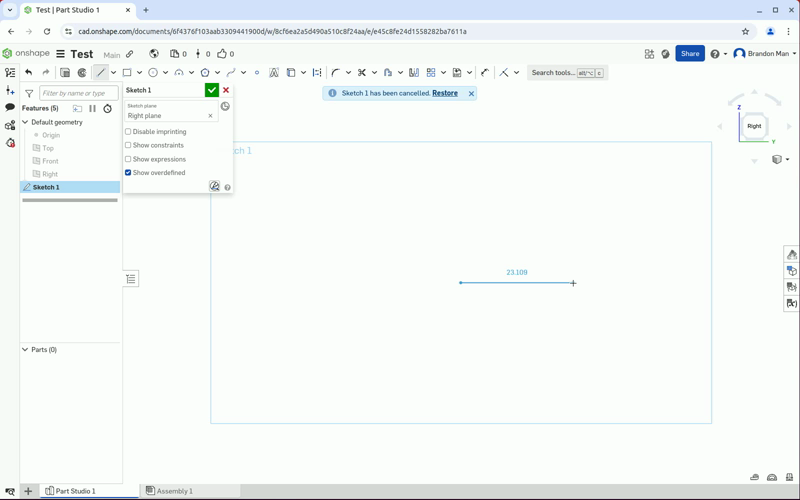
key_up(shift)
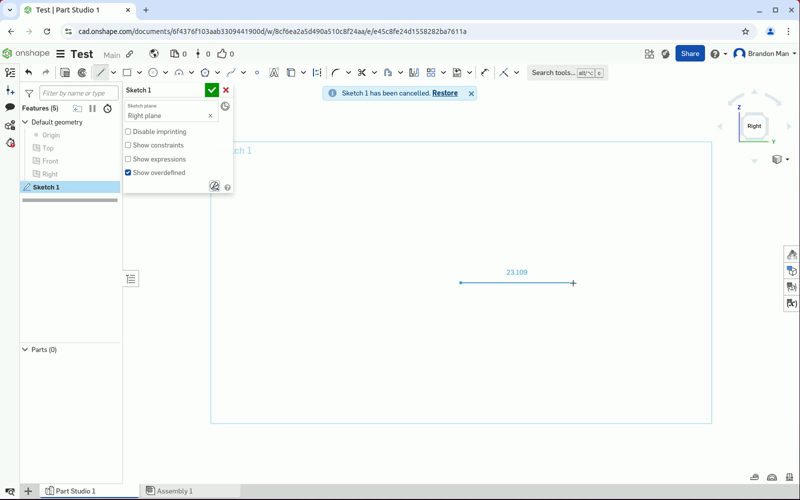
key_down(shift)
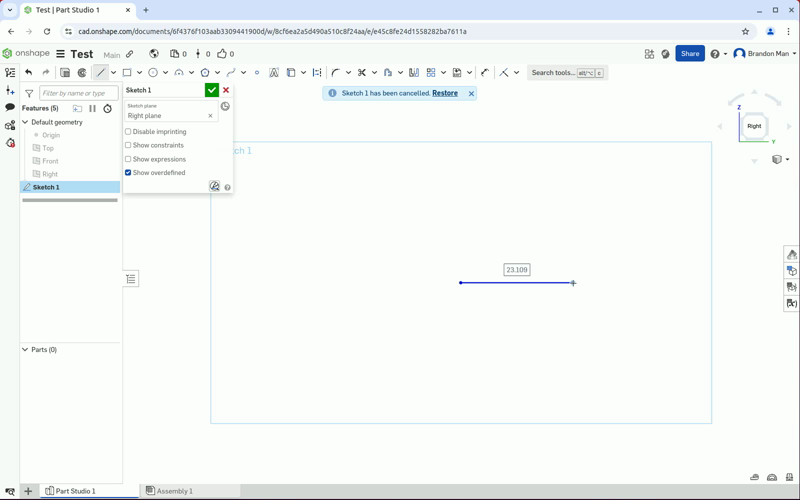
mouse_move(589, 282)
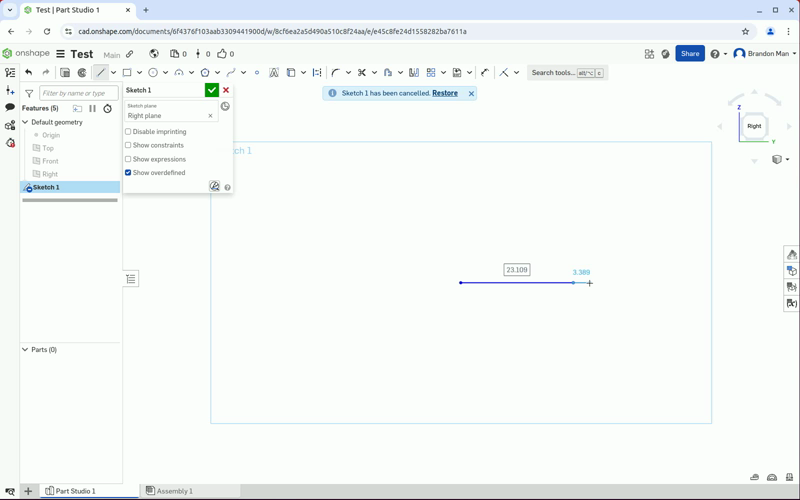
mouse_move(573, 254)
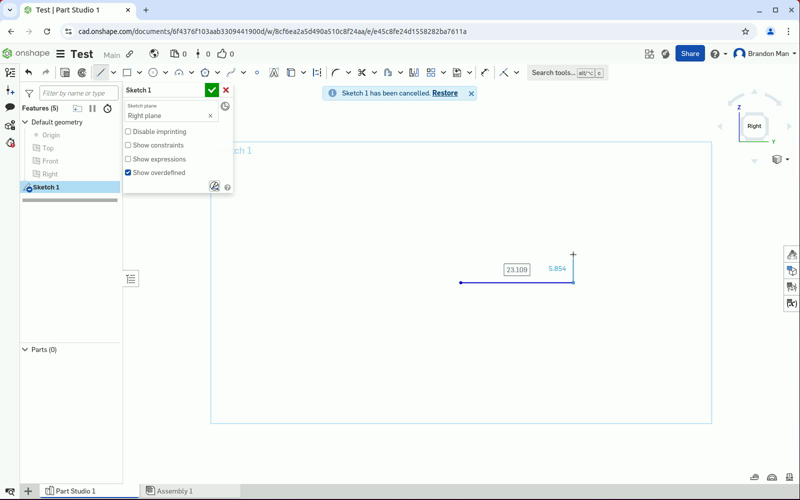
click(573, 254)
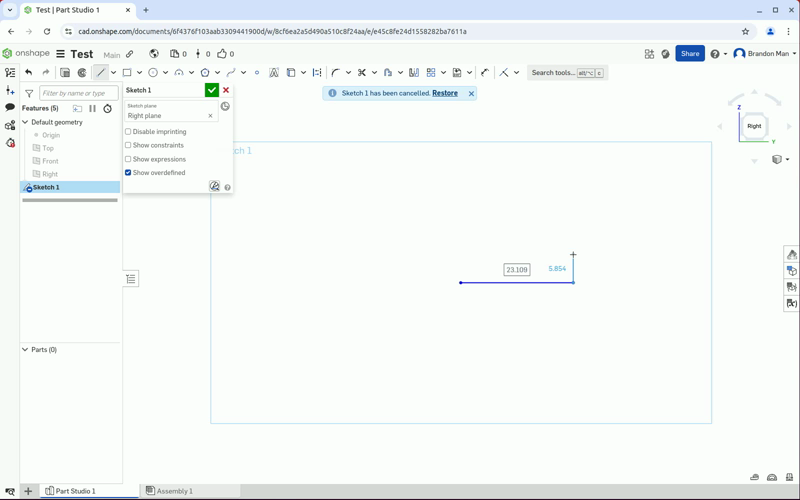
key_up(shift)
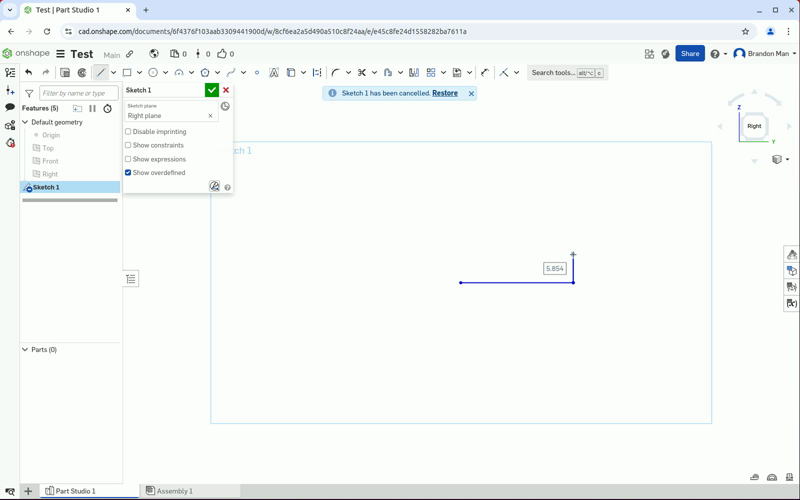
key_down(shift)
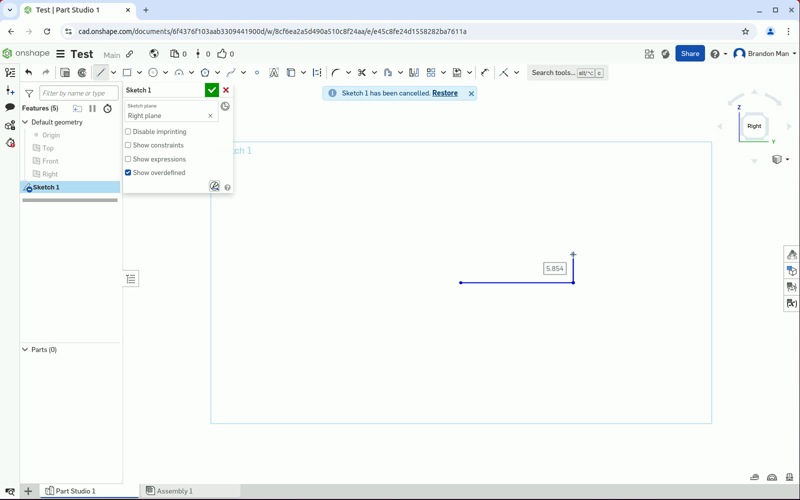
mouse_move(460, 254)
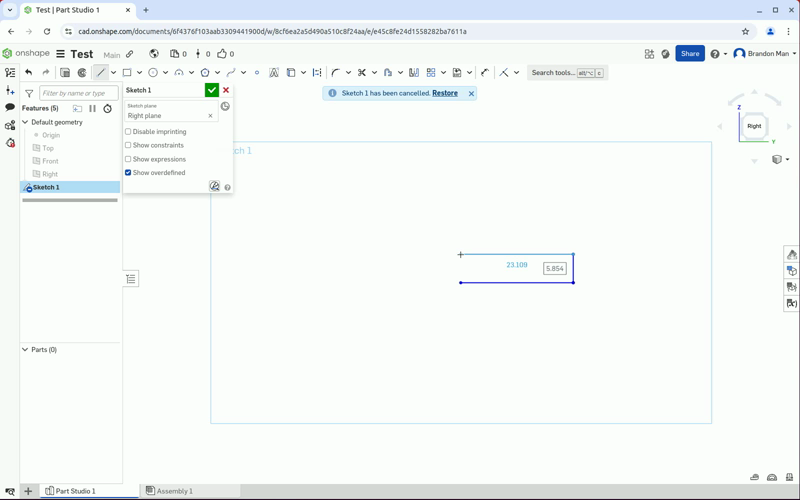
click(460, 254)
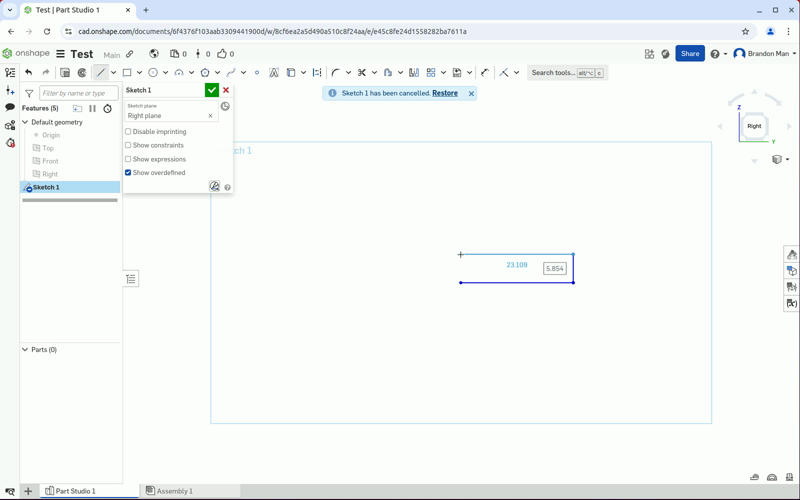
key_up(shift)
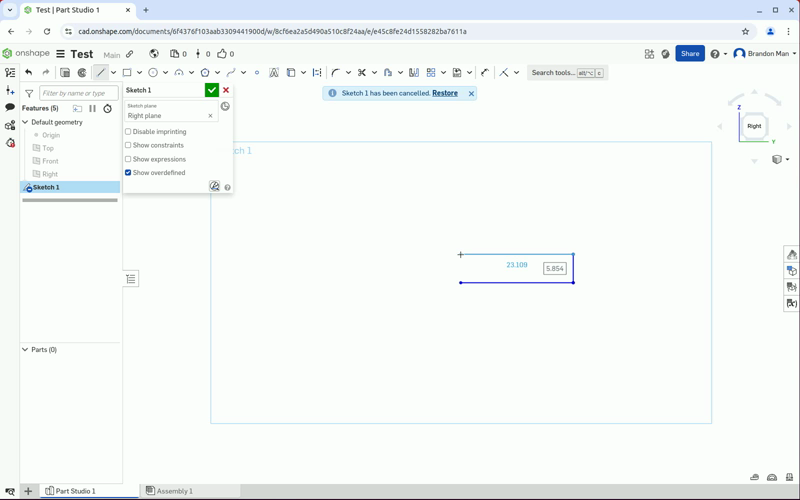
mouse_move(490, 254)
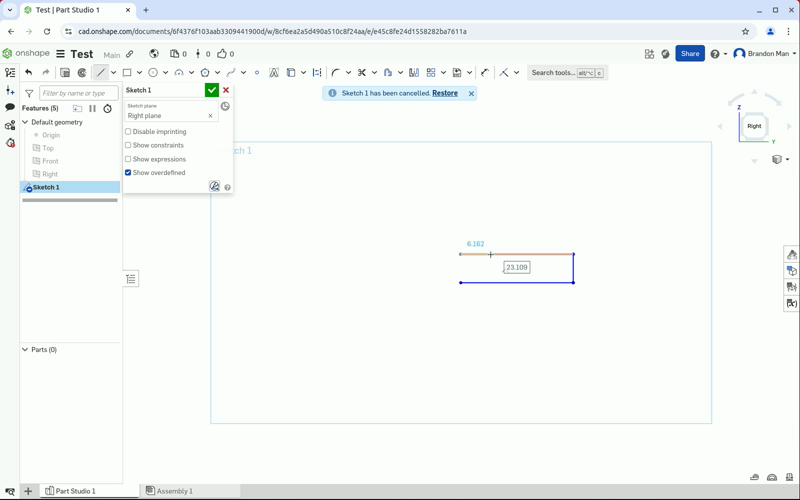
key_down(shift)
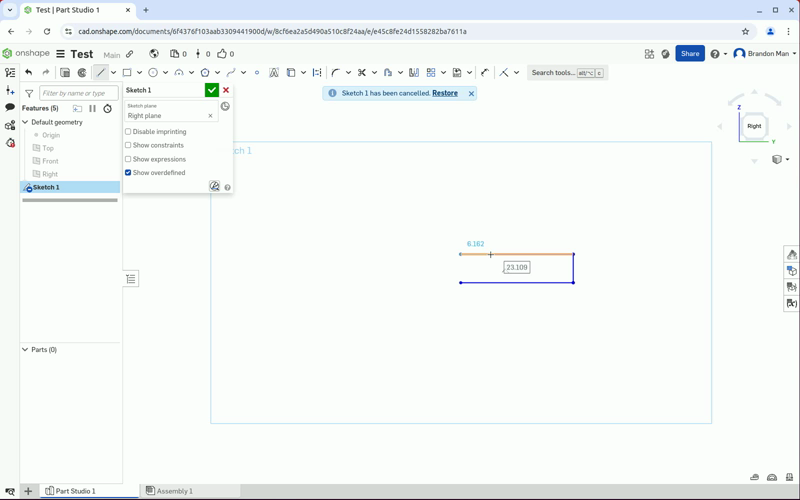
mouse_move(460, 282)
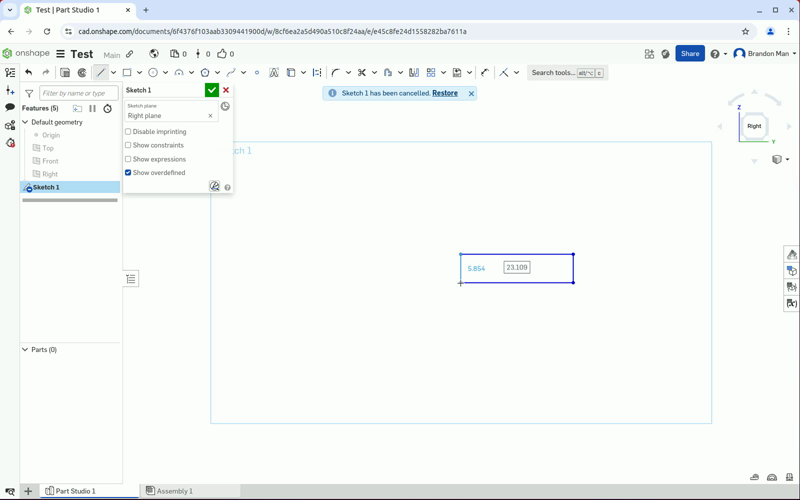
key_up(shift)
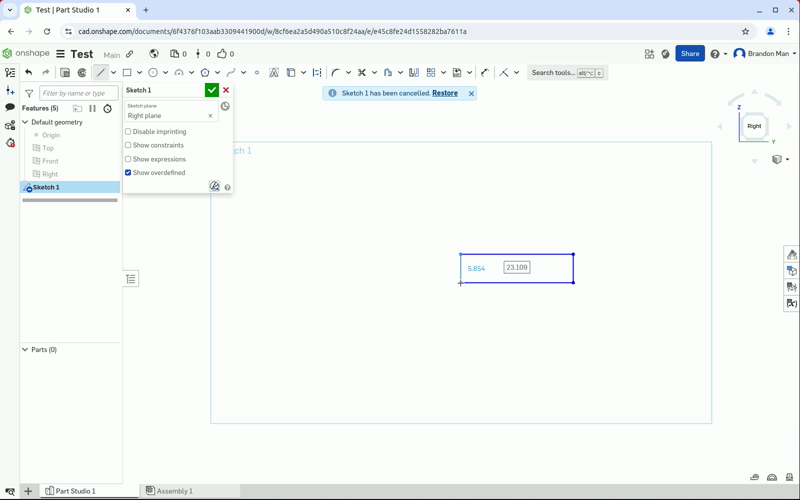
click(460, 282)
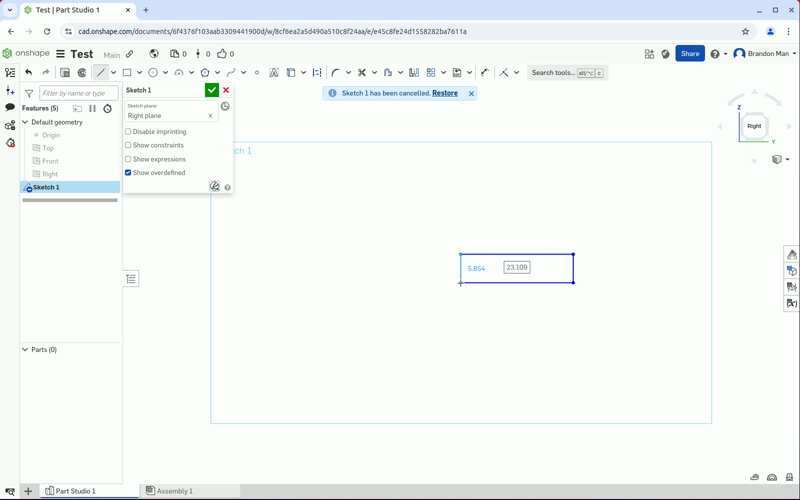
key(esc)
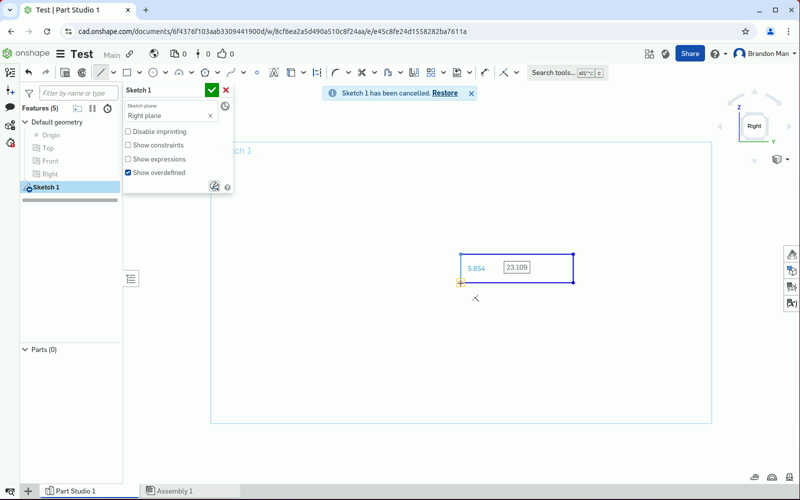
mouse_move(466, 276)
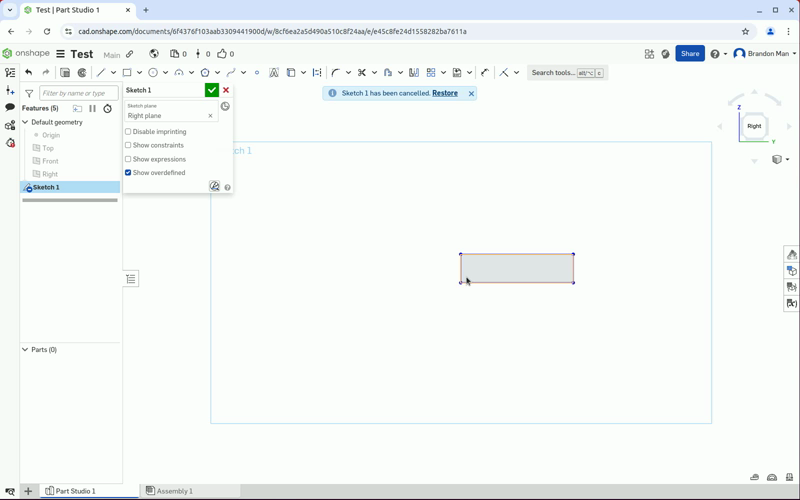
click(466, 276)
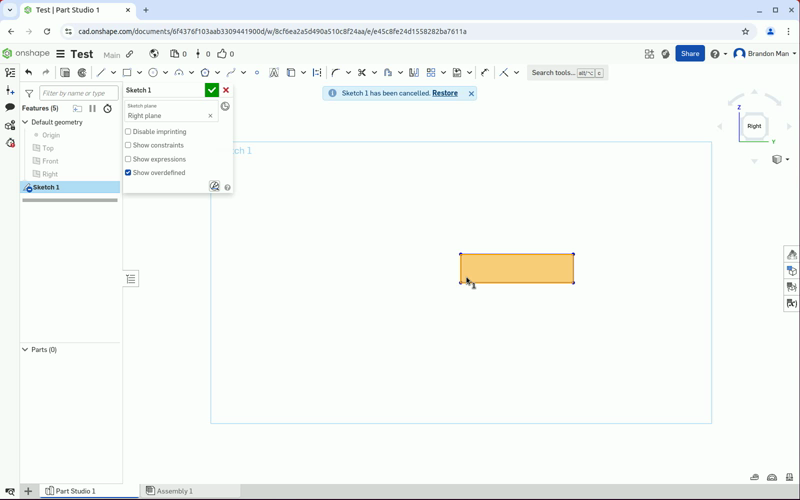
mouse_move(73, 352)
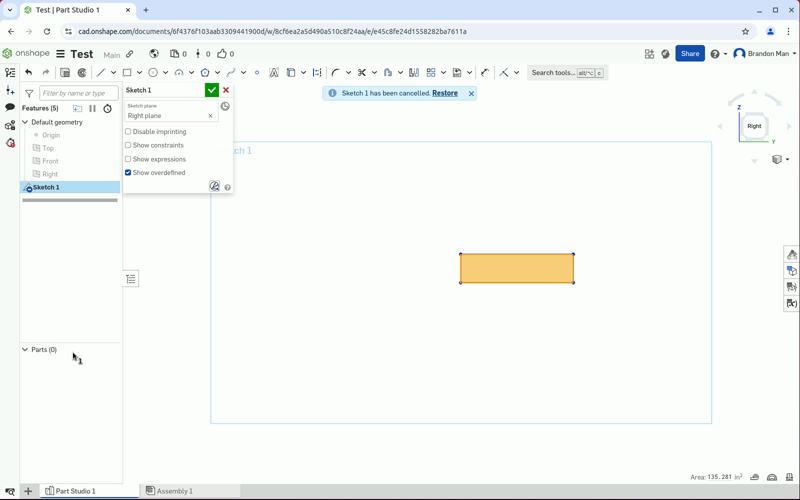
key(shift+y)
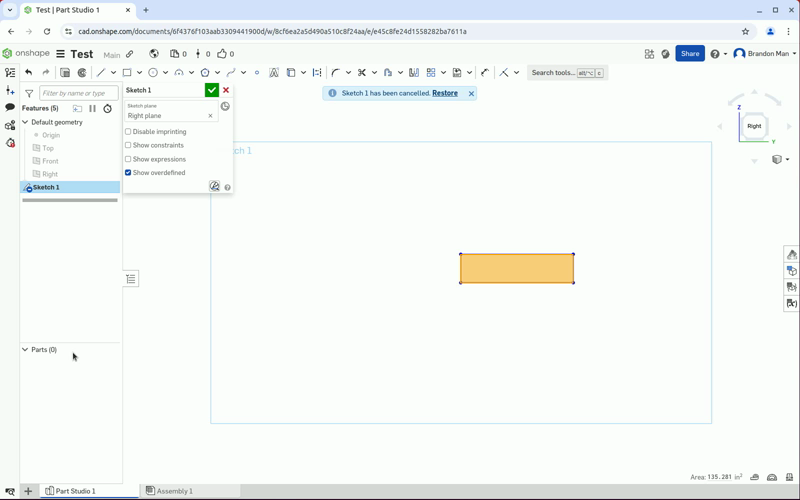
key(shift+e)
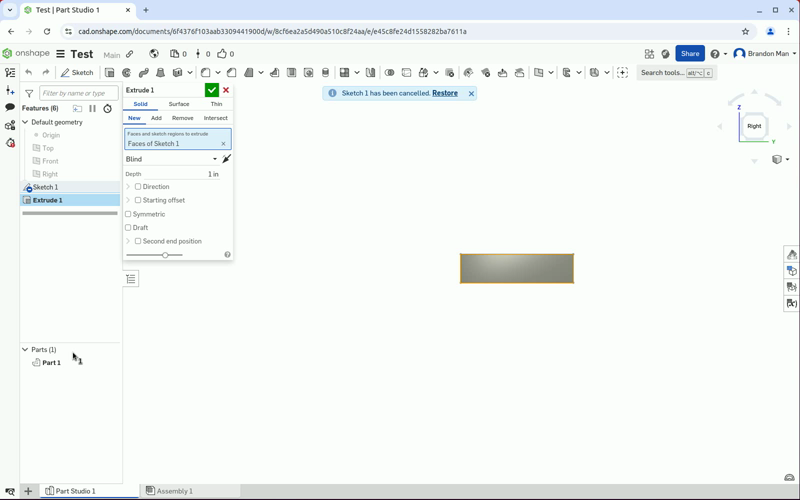
mouse_move(143, 106)
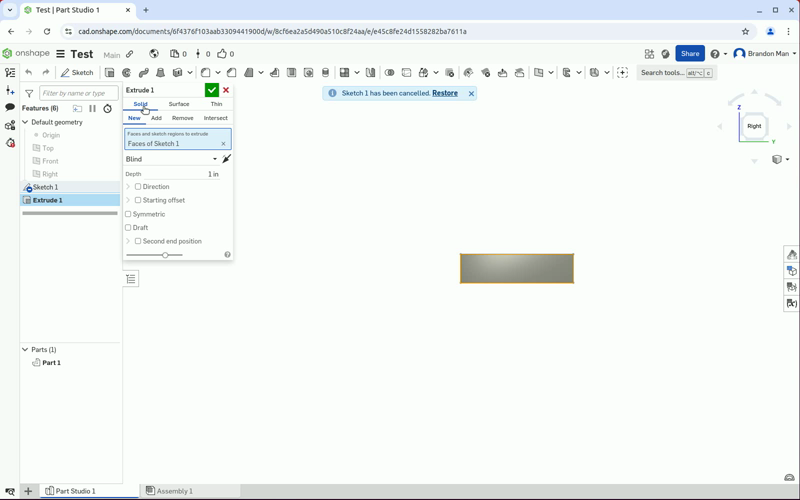
click(143, 106)
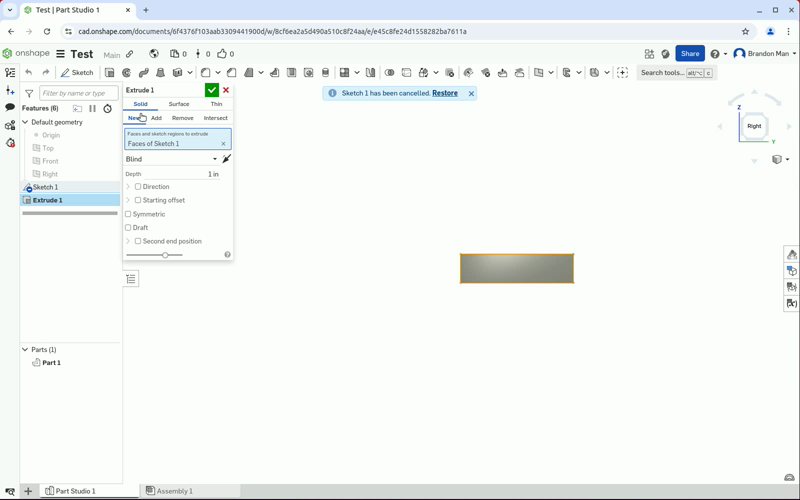
mouse_move(137, 120)
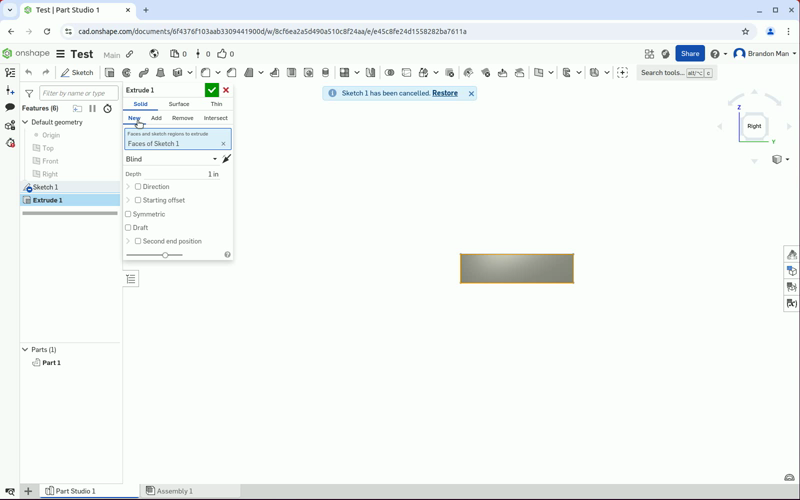
click(137, 120)
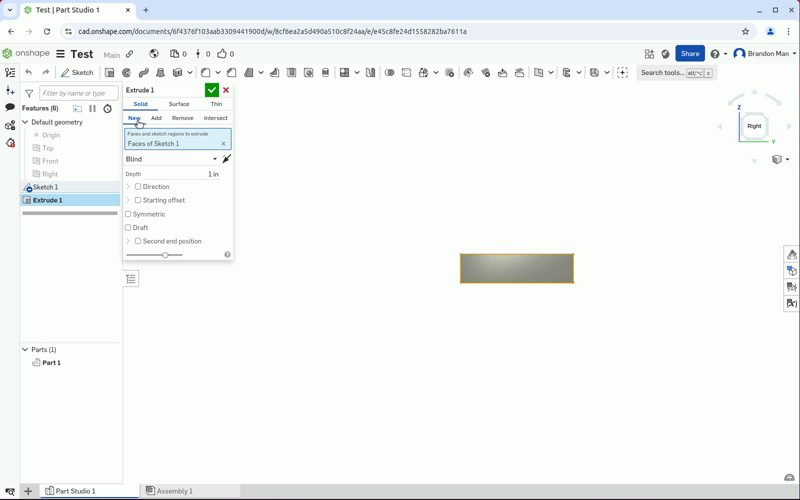
key(tab, 4)
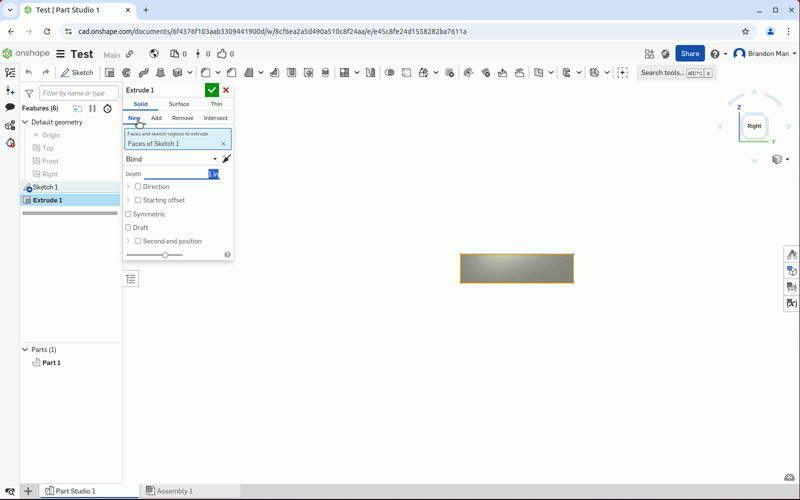
text(11.554)
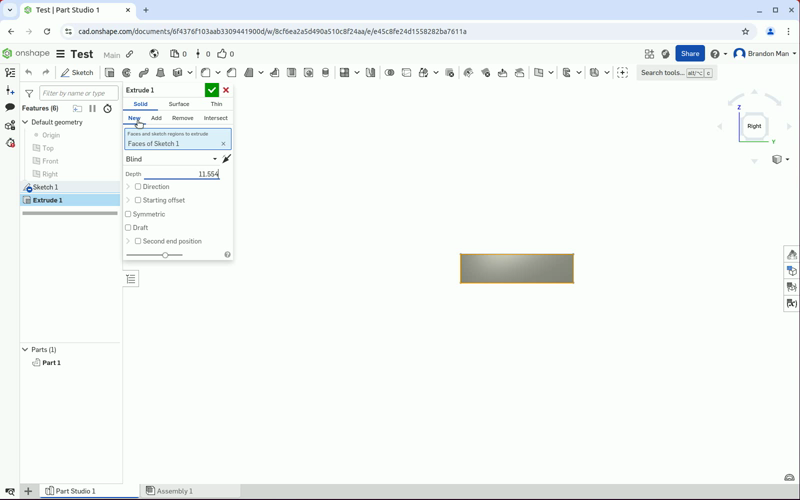
key(enter)
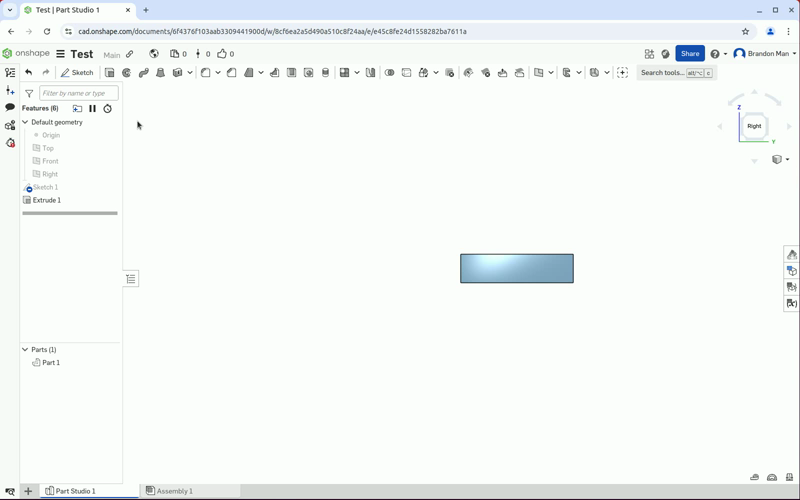
key(shift+h)
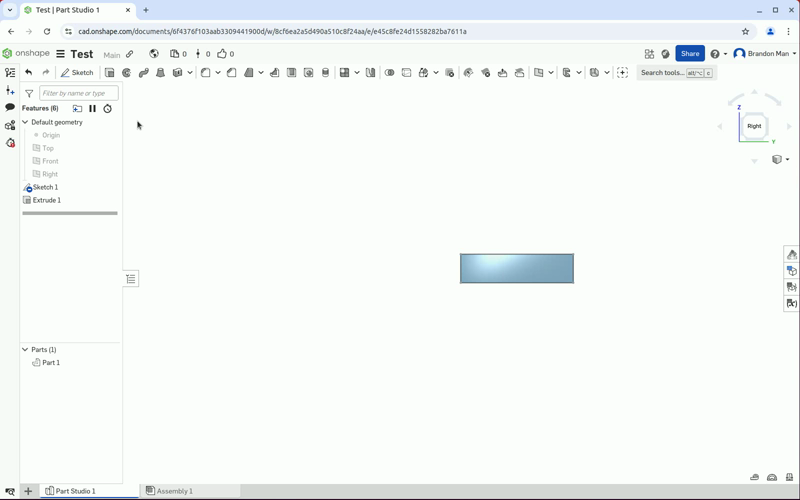
key(shift+h)
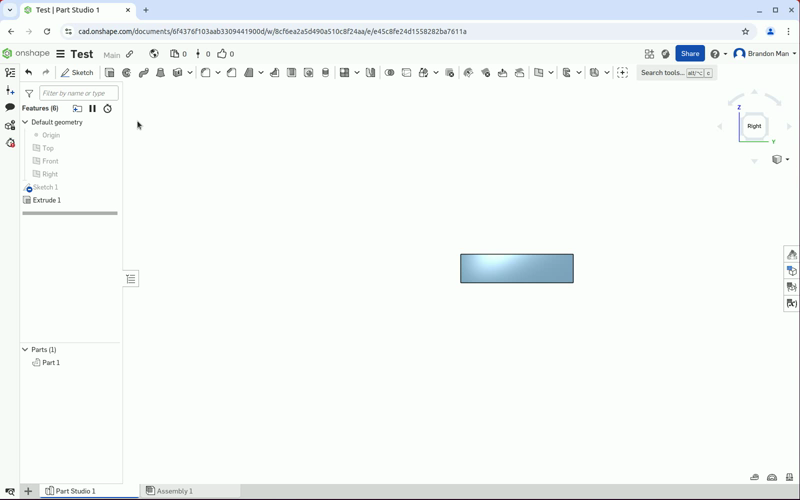
mouse_move(73, 189)
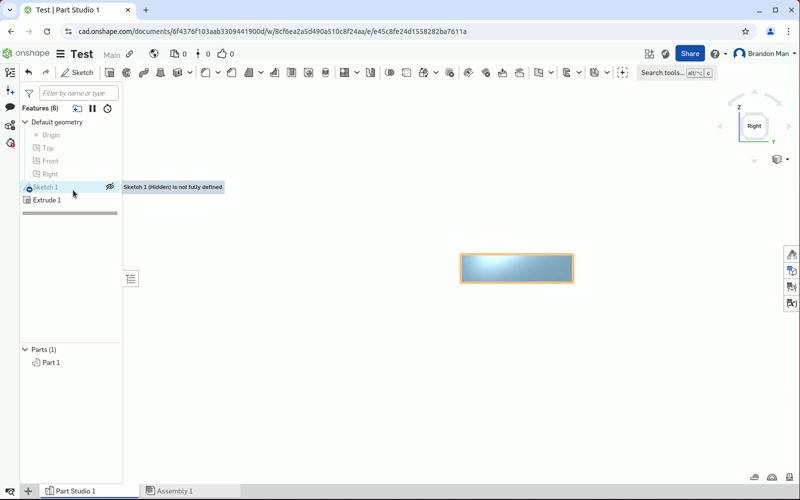
click(73, 189)
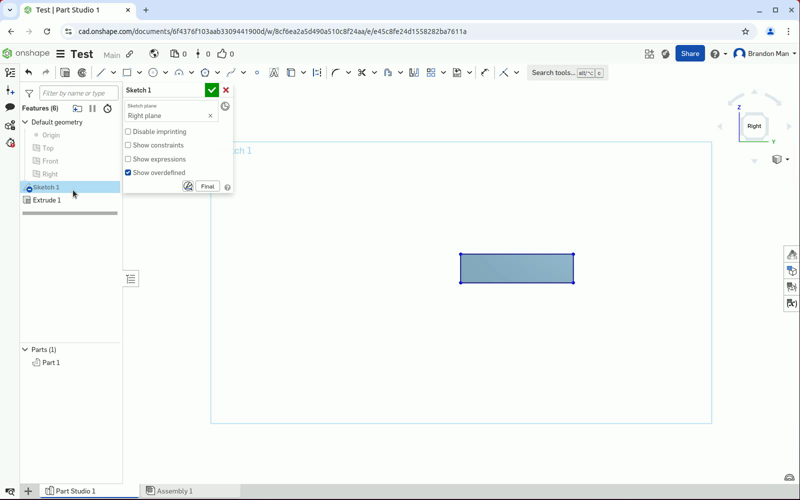
mouse_move(229, 92)
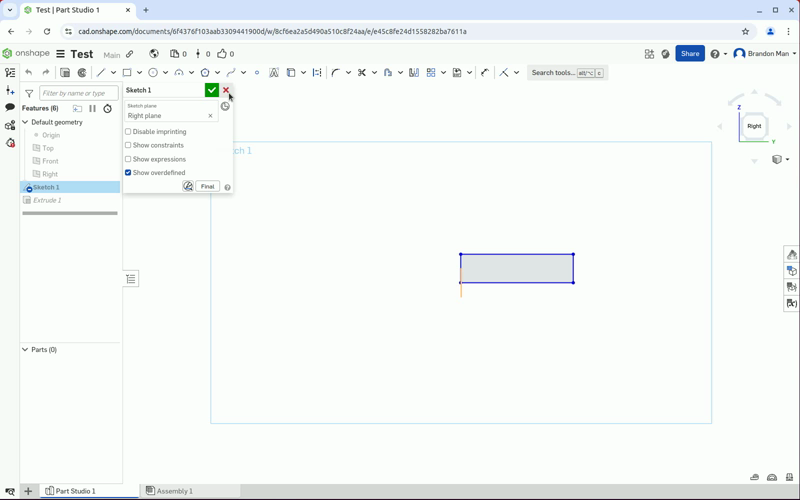
click(229, 92)
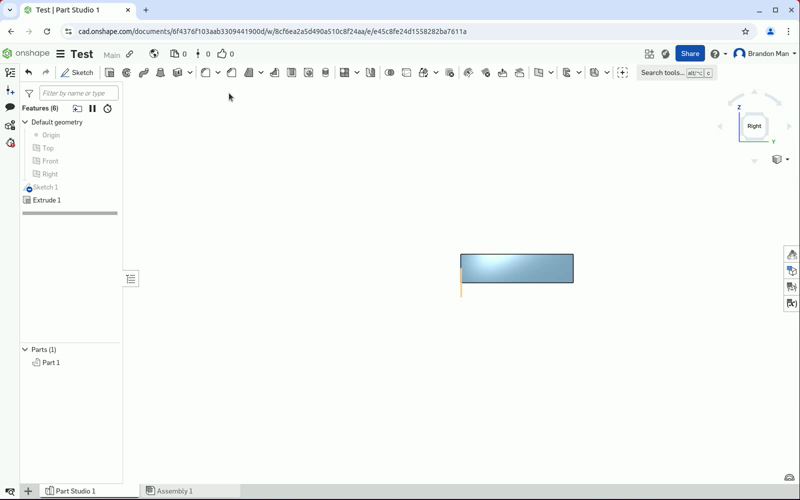
mouse_move(73, 352)
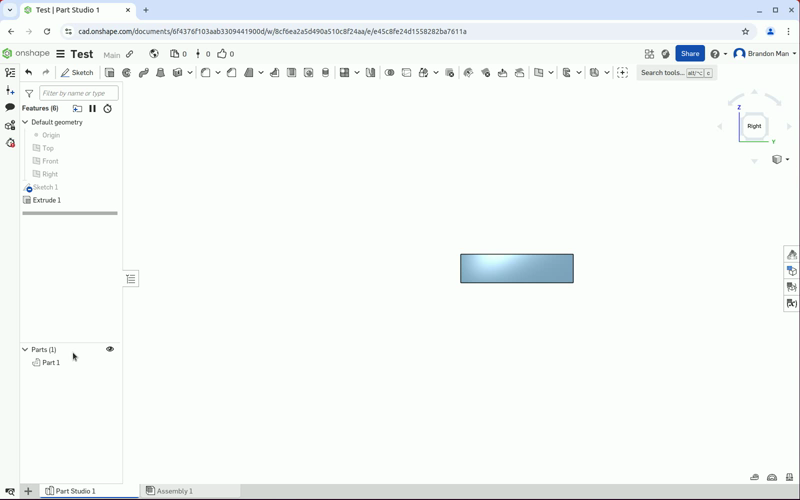
key(y)
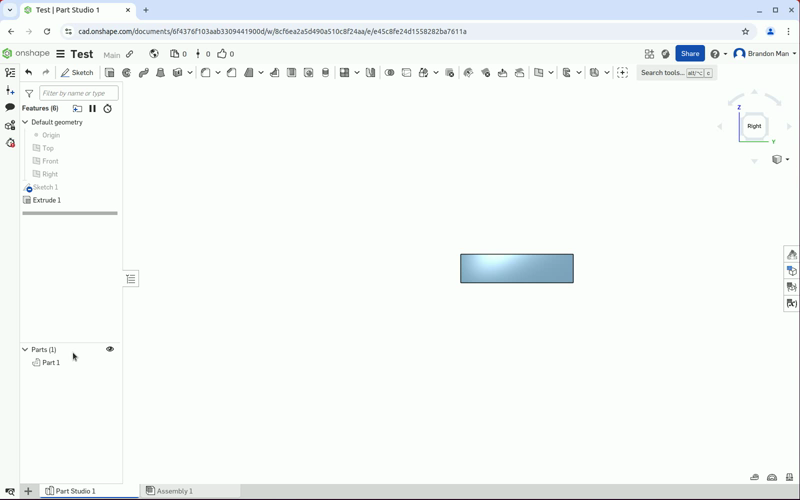
key(shift+p)
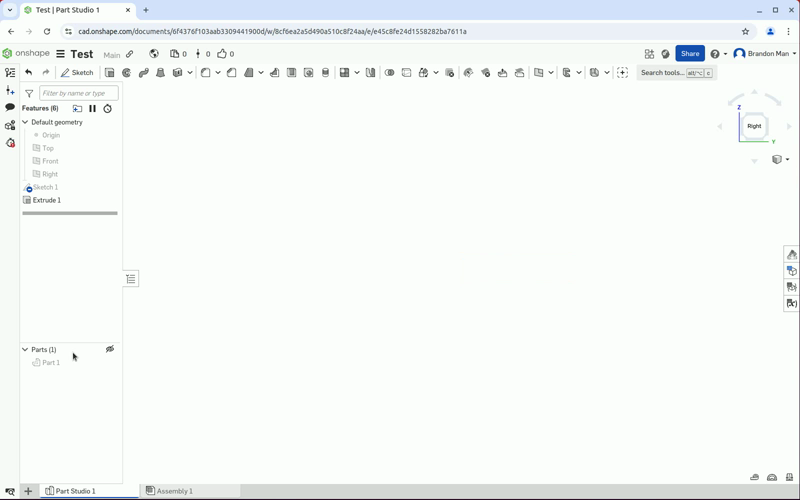
key(space)
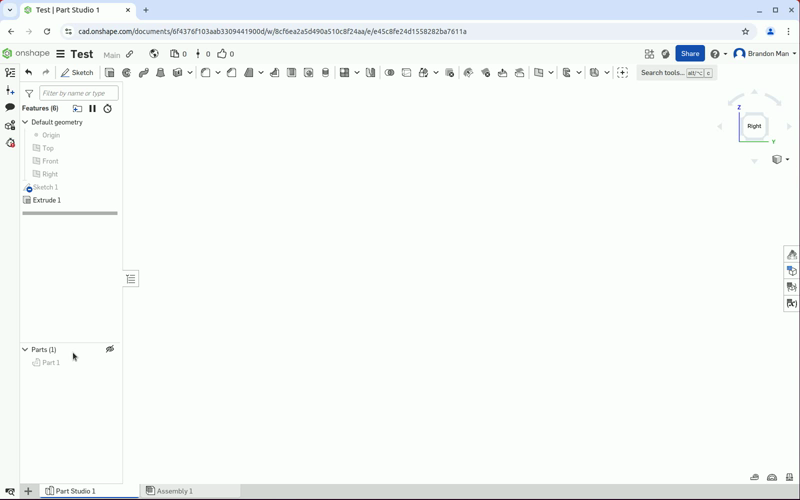
key_down(shift)
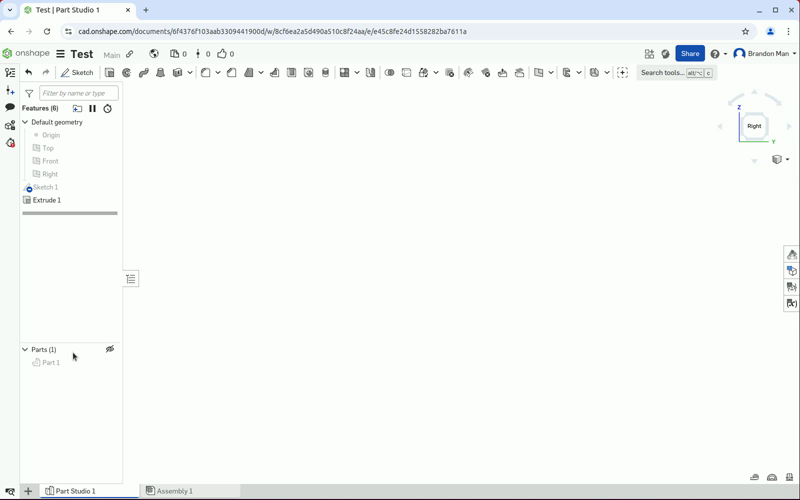
key(right)
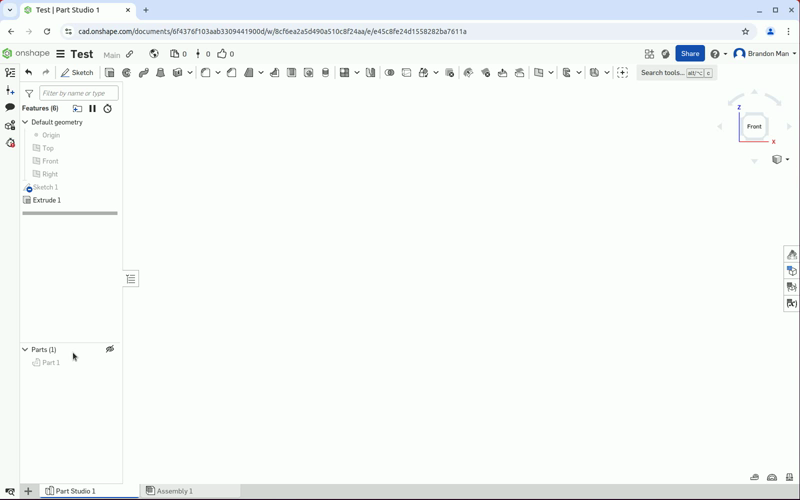
key_up(shift)
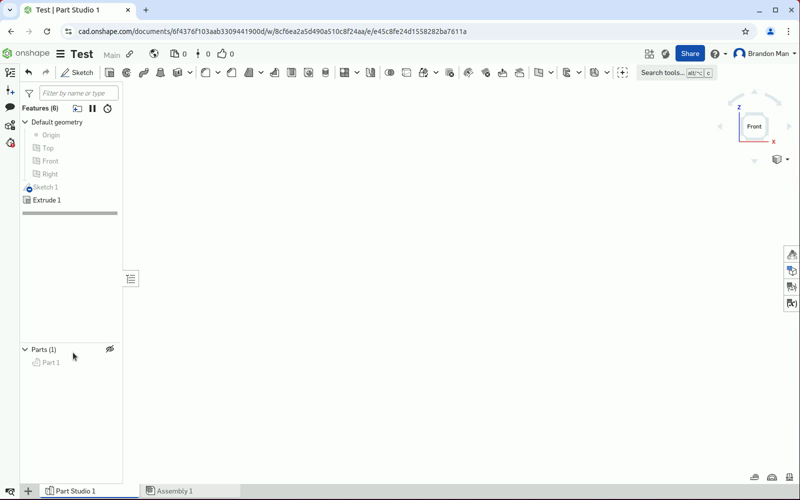
key(space)
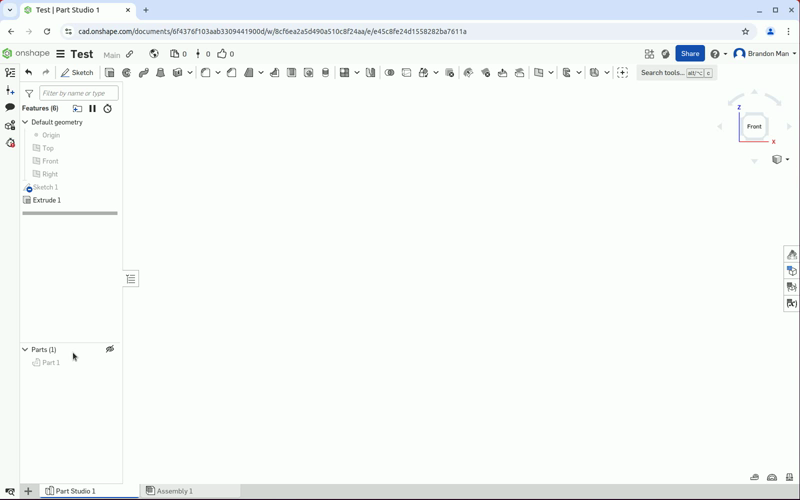
key_down(shift)
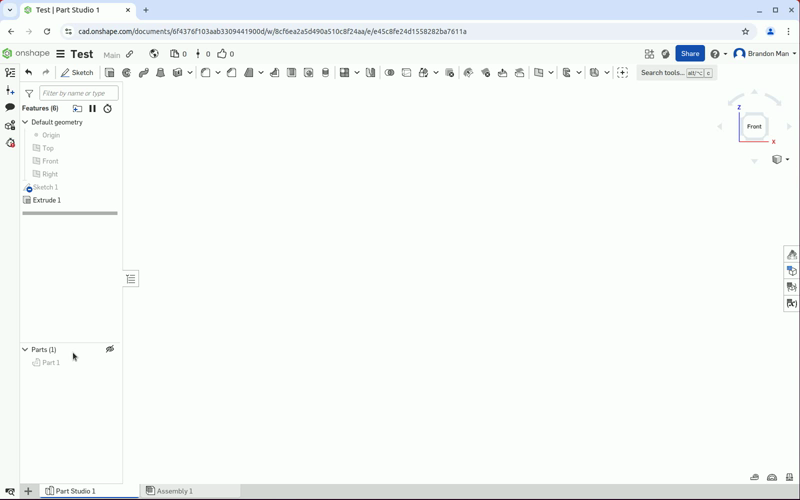
key(down)
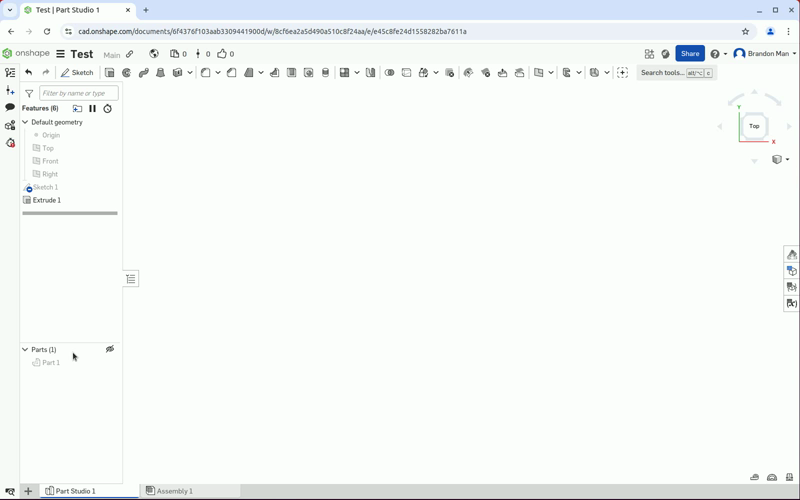
key_up(shift)
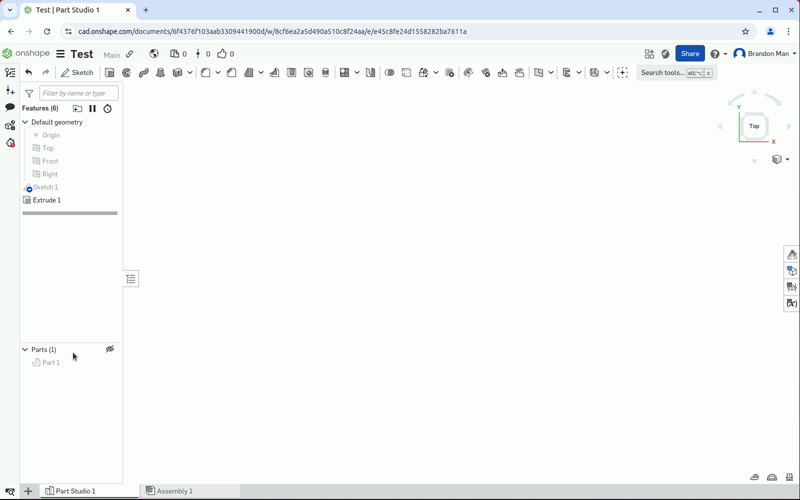
mouse_move(73, 352)
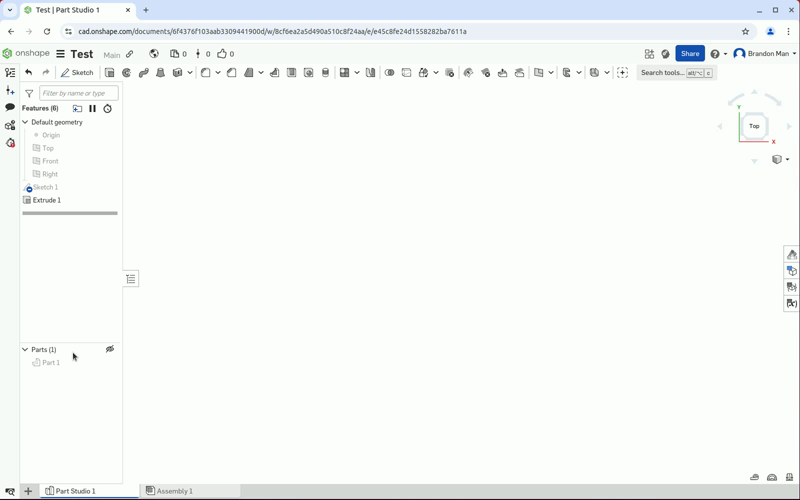
key(shift+y)
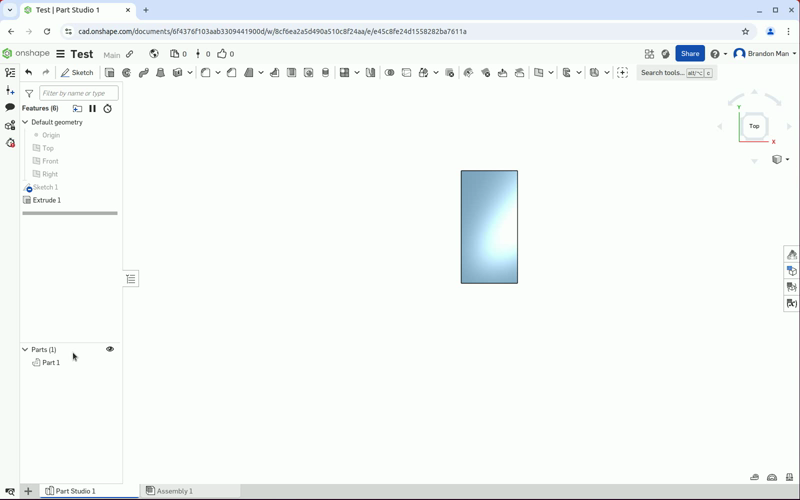
mouse_move(541, 75)
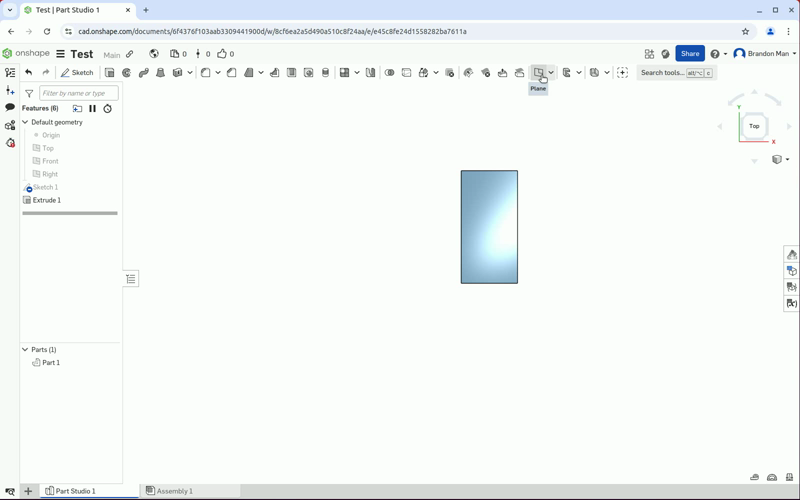
click(541, 75)
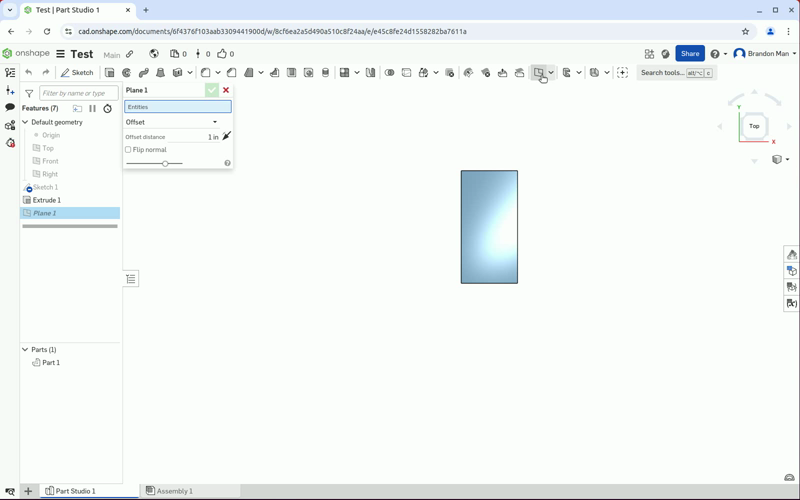
mouse_move(73, 150)
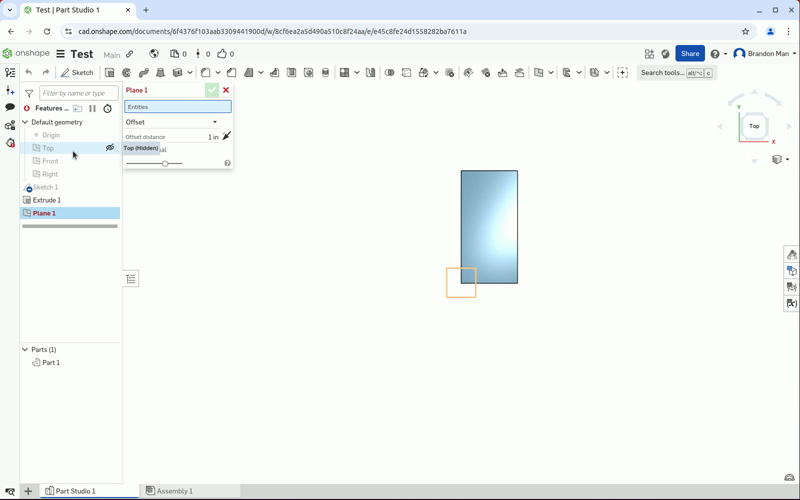
click(73, 150)
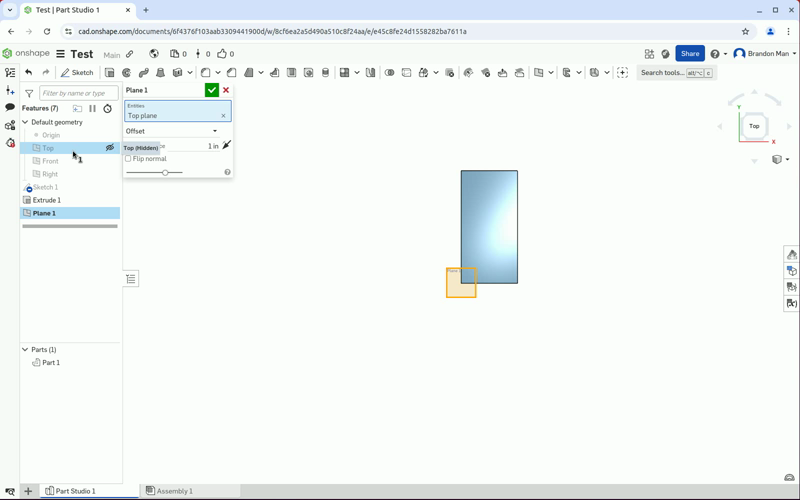
key(tab, 2)
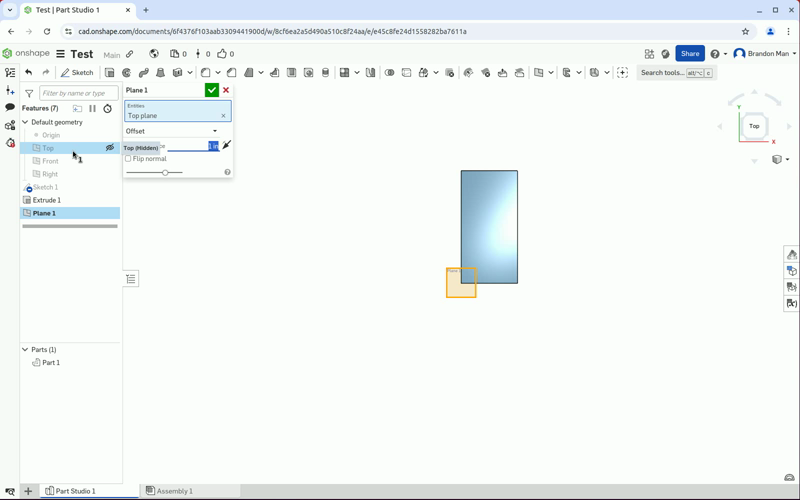
text(5.792)
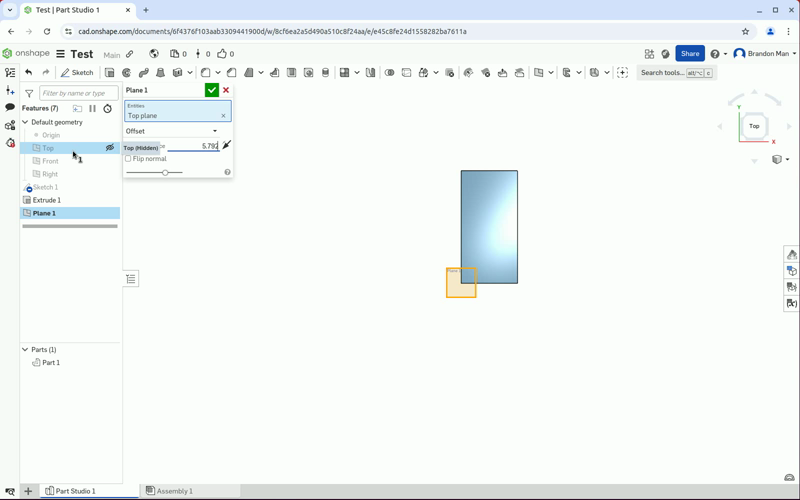
key(enter, 2)
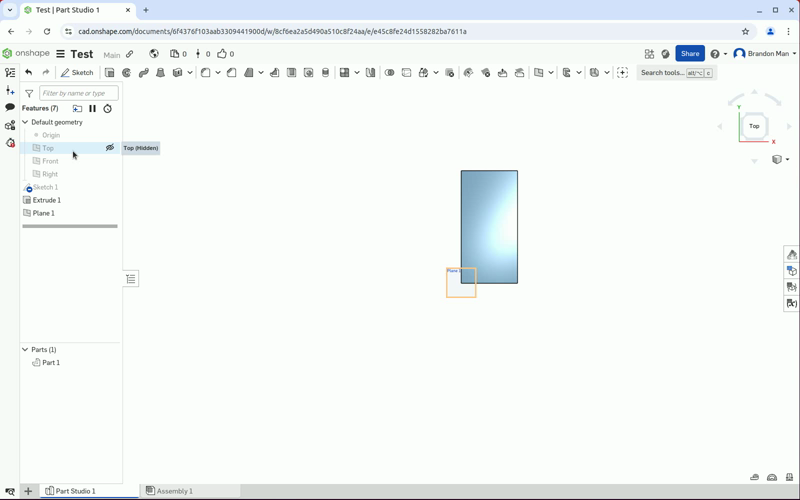
key(shift+s)
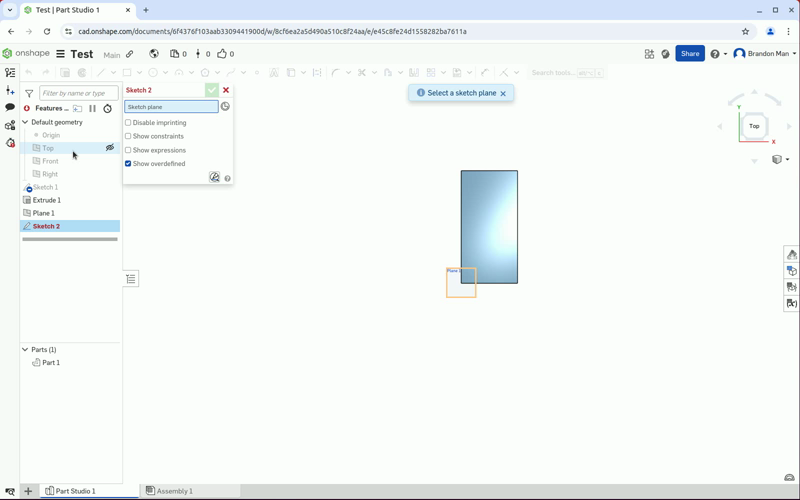
mouse_move(73, 215)
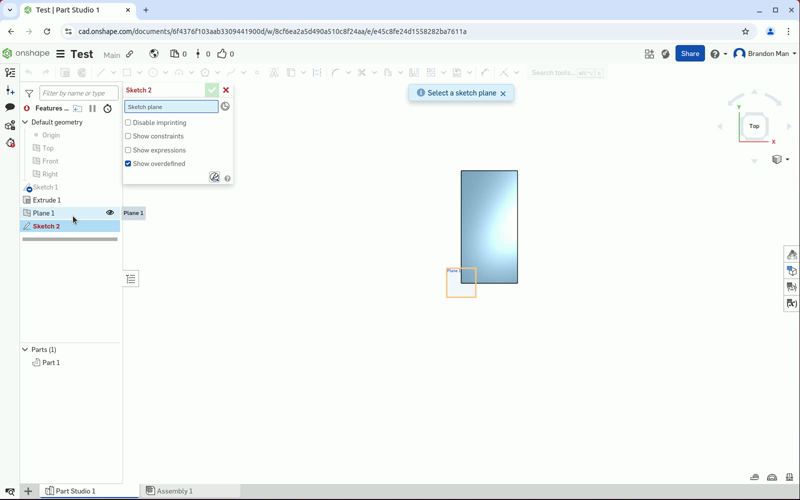
click(73, 215)
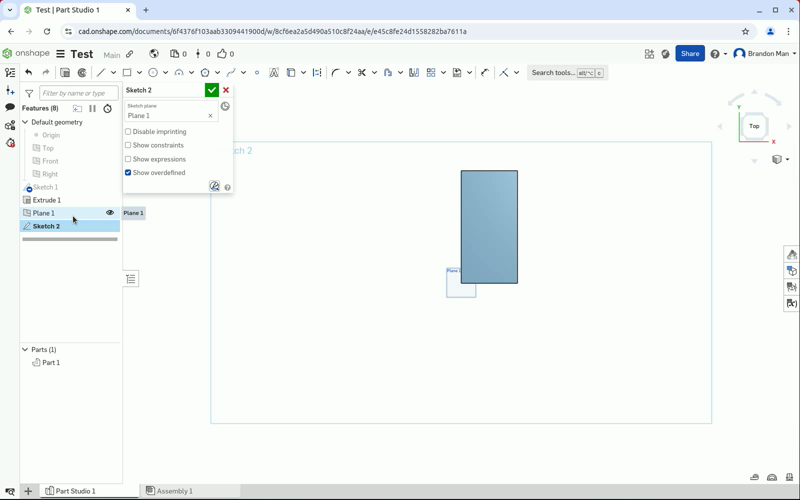
mouse_move(73, 352)
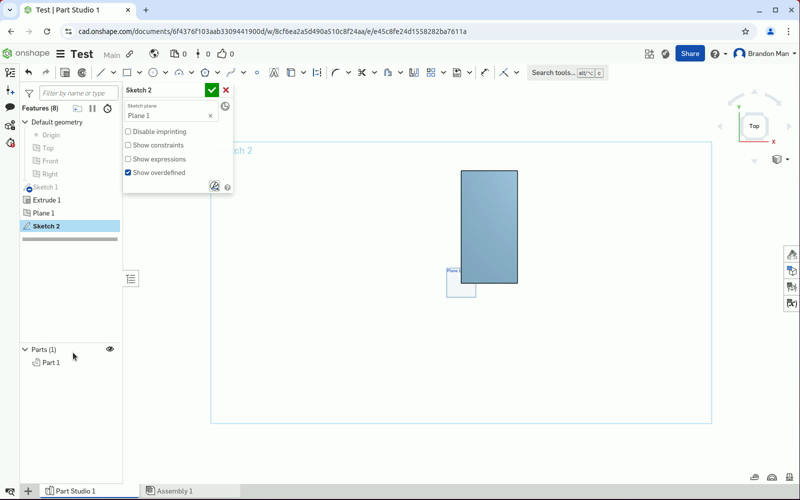
key(y)
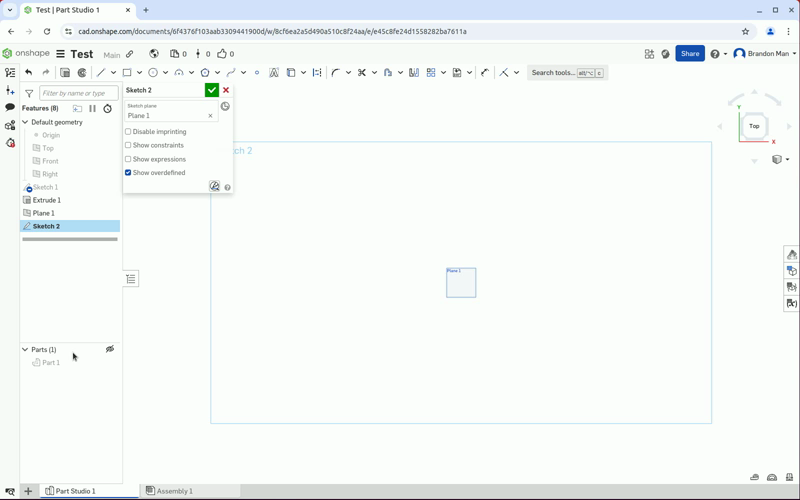
key(l)
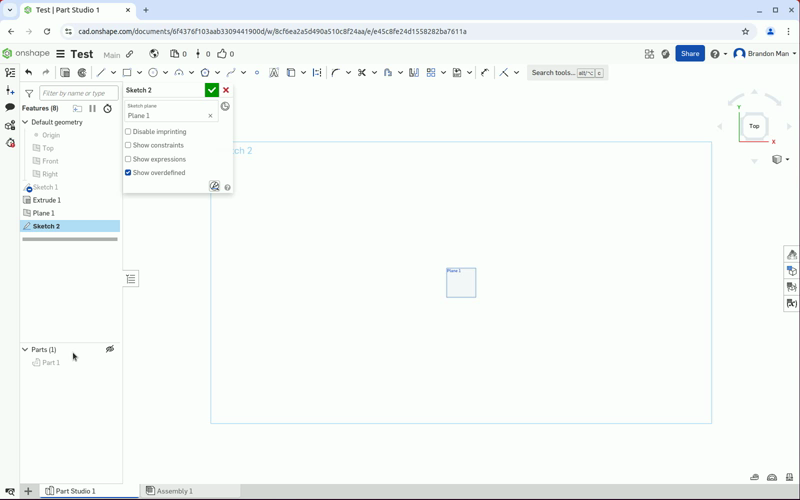
key_down(shift)
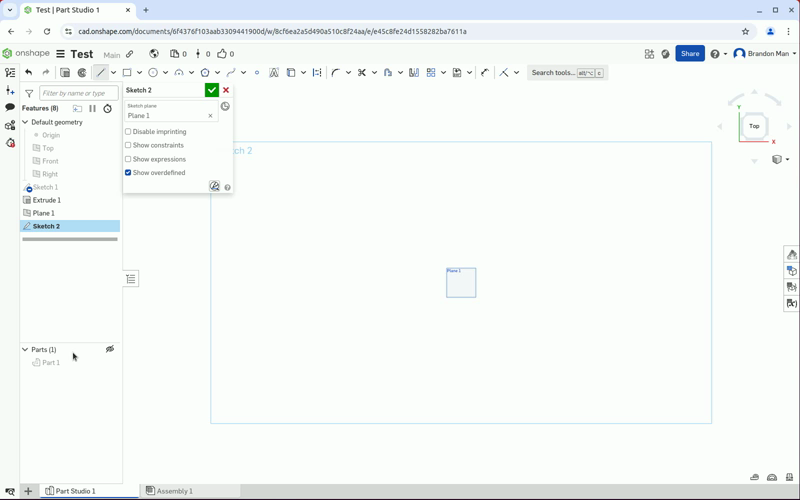
mouse_move(460, 282)
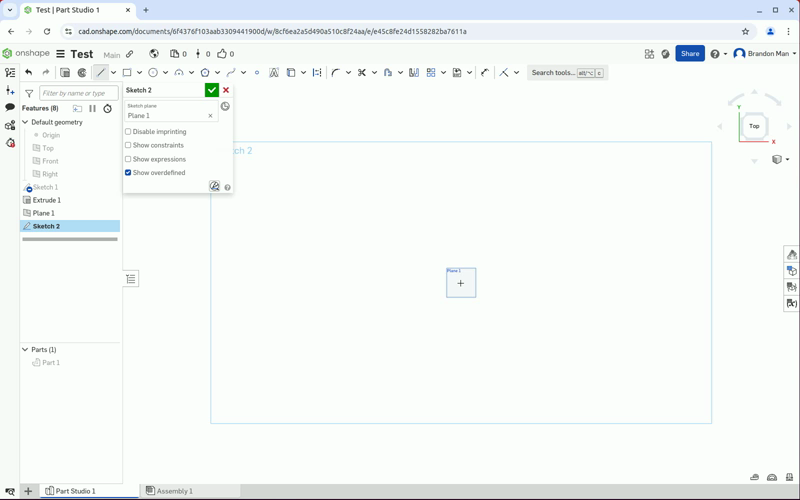
click(460, 282)
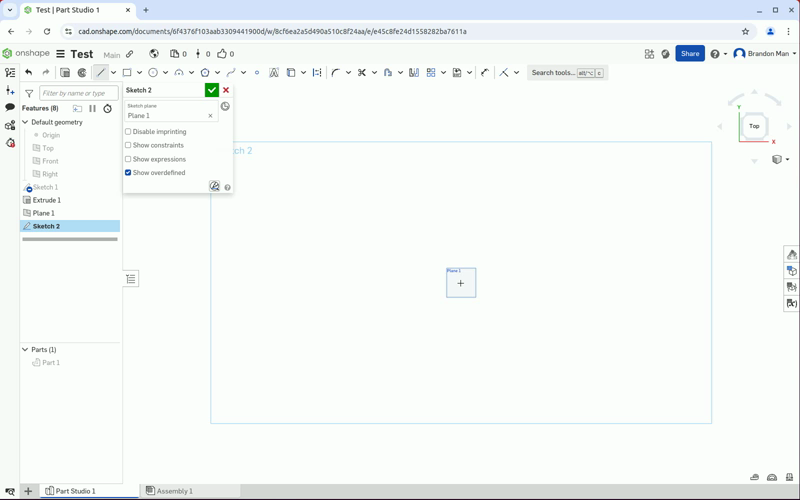
key_up(shift)
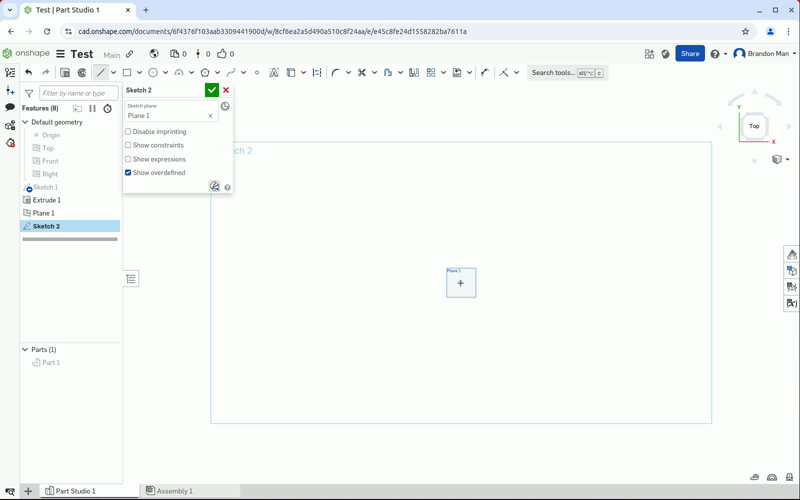
key_down(shift)
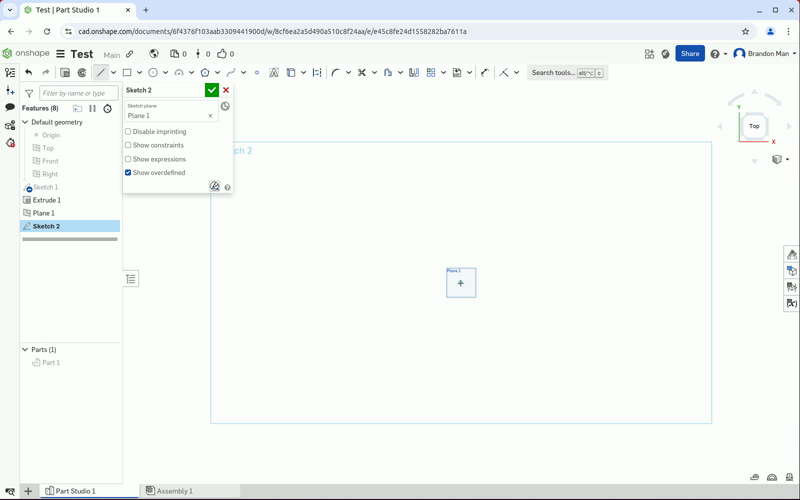
mouse_move(490, 282)
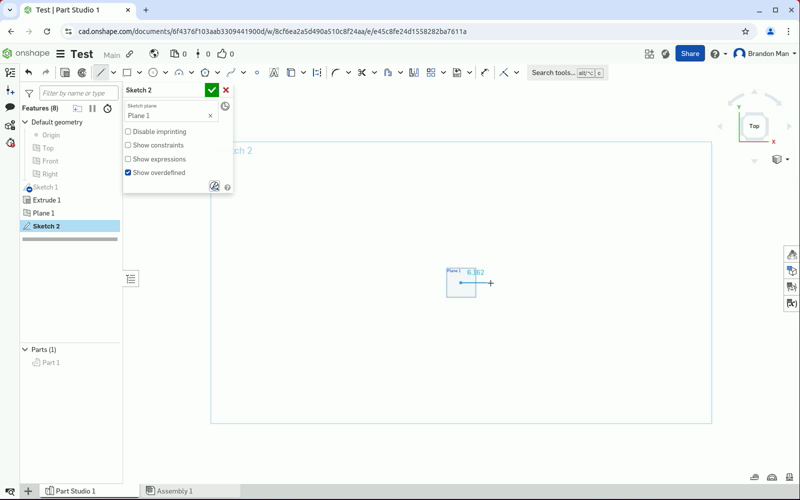
mouse_move(489, 282)
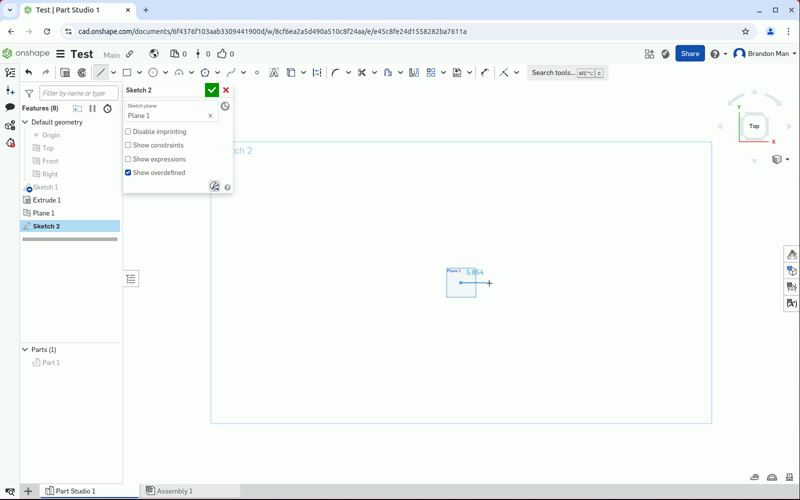
click(489, 282)
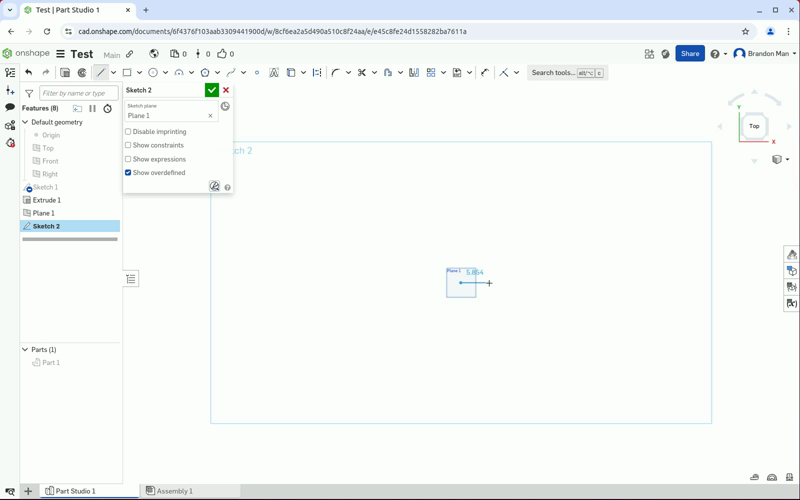
key_up(shift)
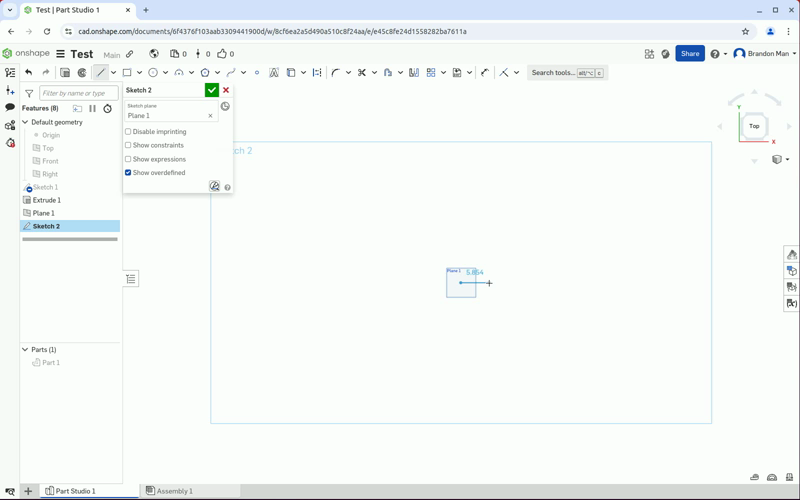
key_down(shift)
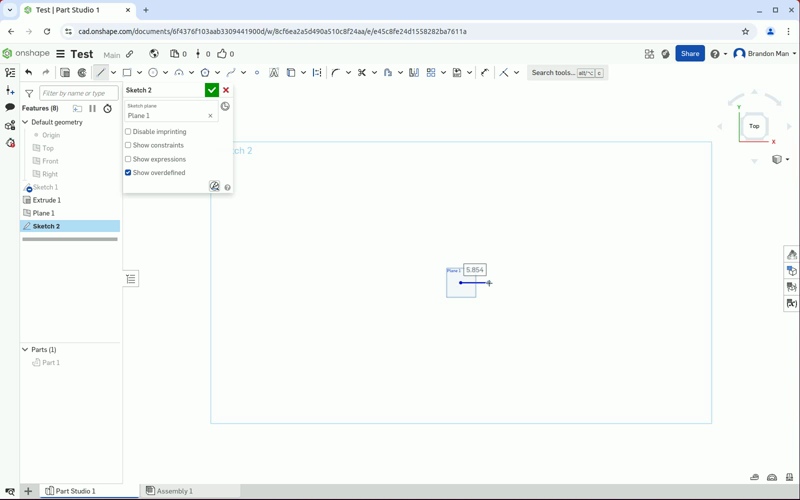
mouse_move(519, 282)
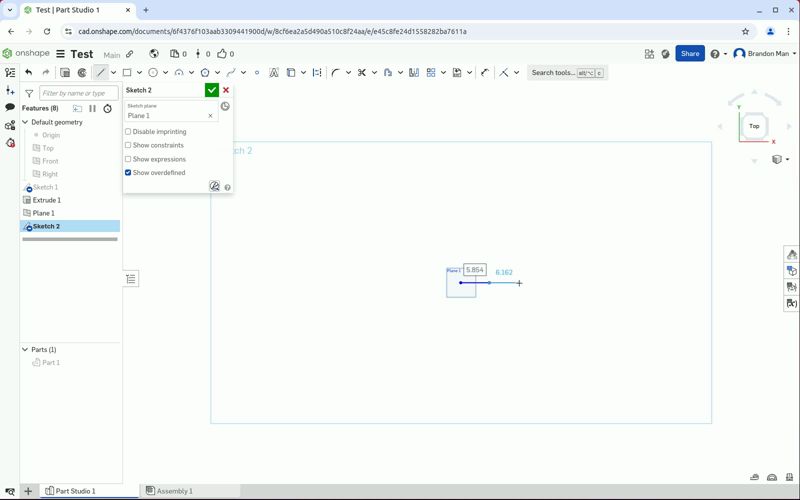
mouse_move(489, 244)
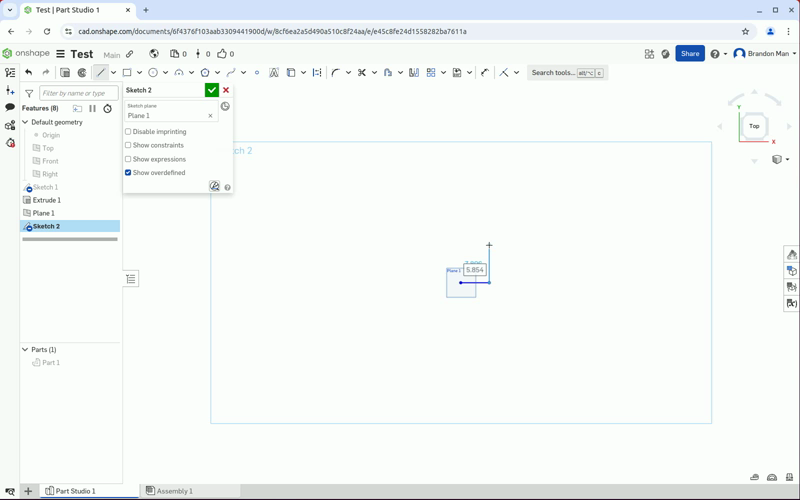
click(489, 244)
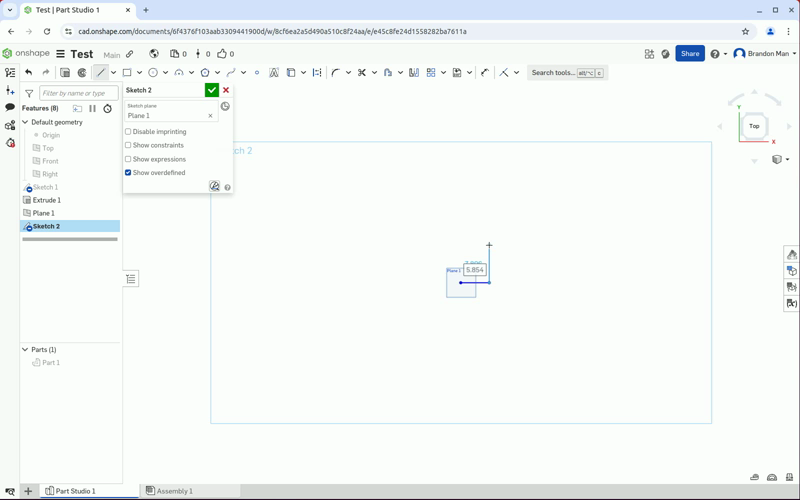
key_up(shift)
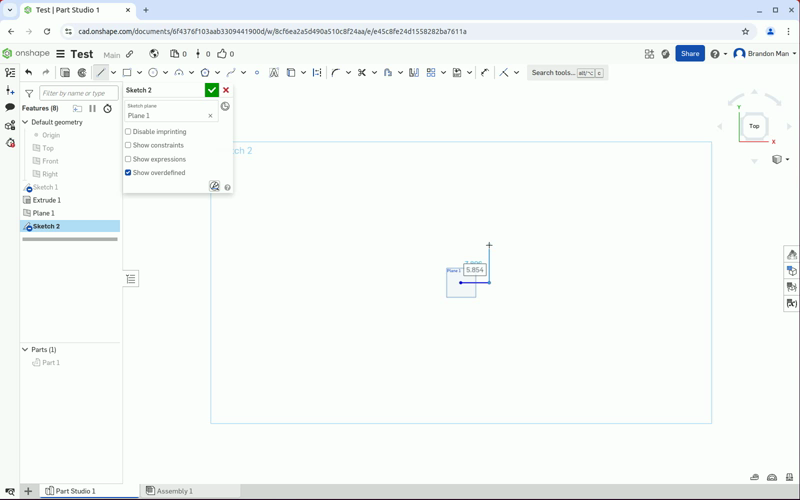
key_down(shift)
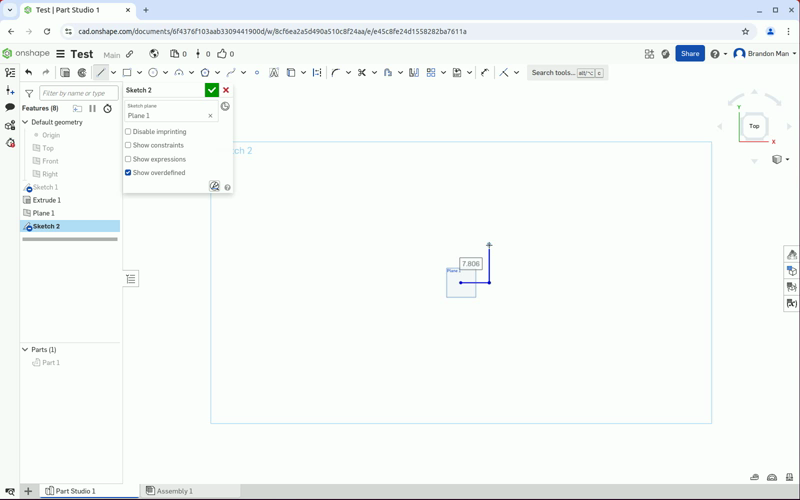
mouse_move(519, 244)
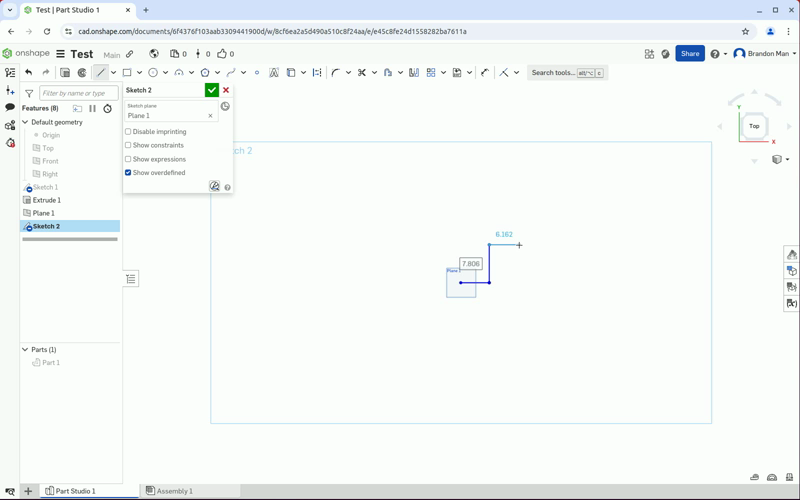
mouse_move(460, 244)
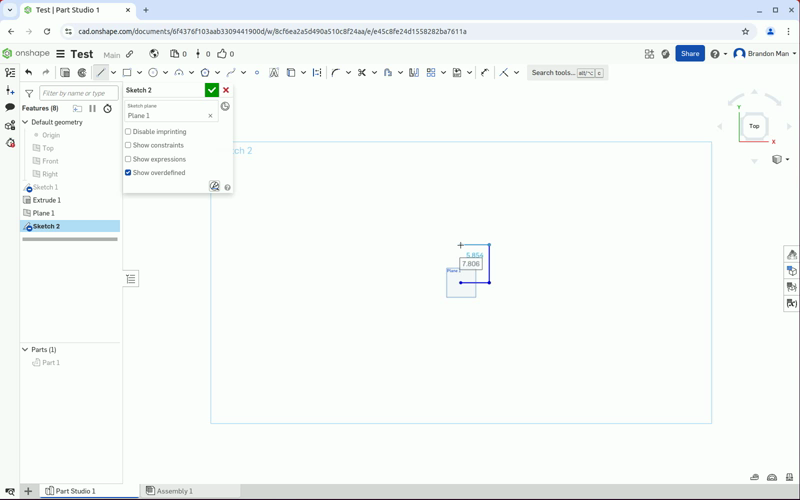
click(460, 244)
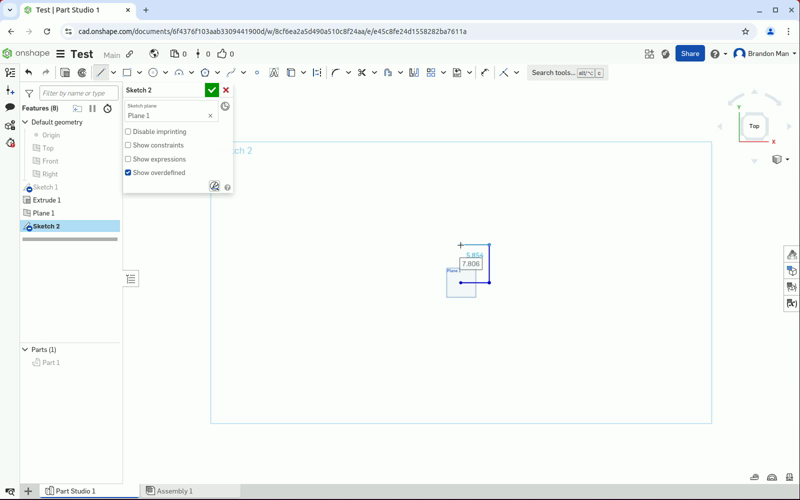
key_up(shift)
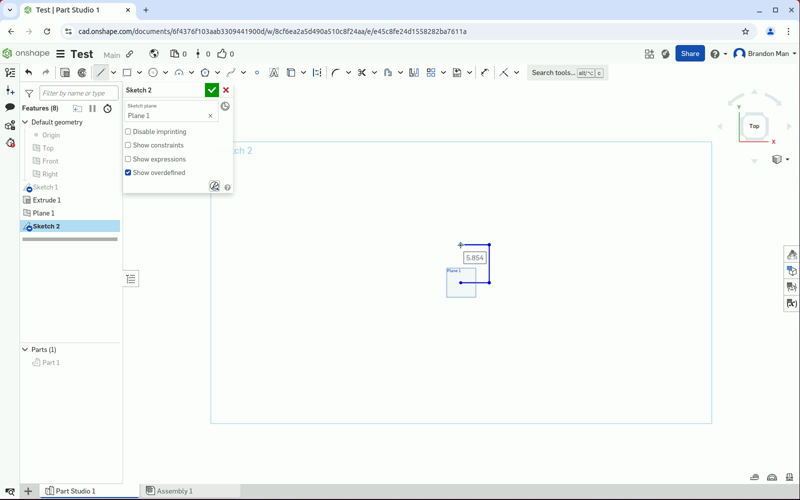
mouse_move(490, 244)
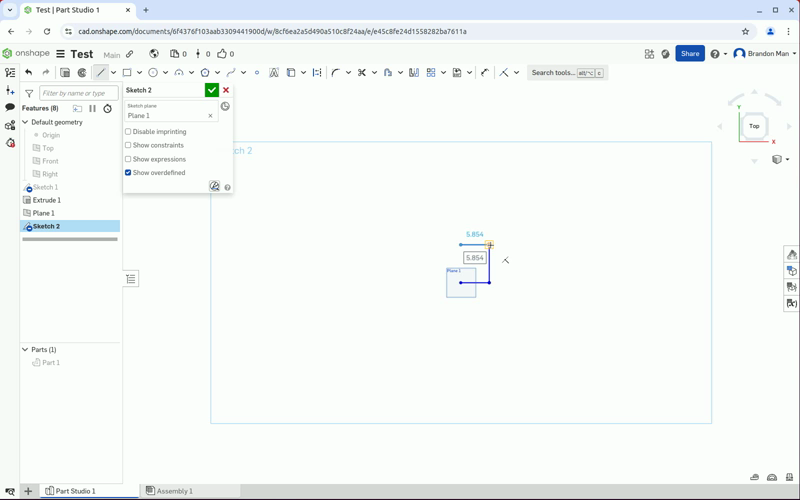
key_down(shift)
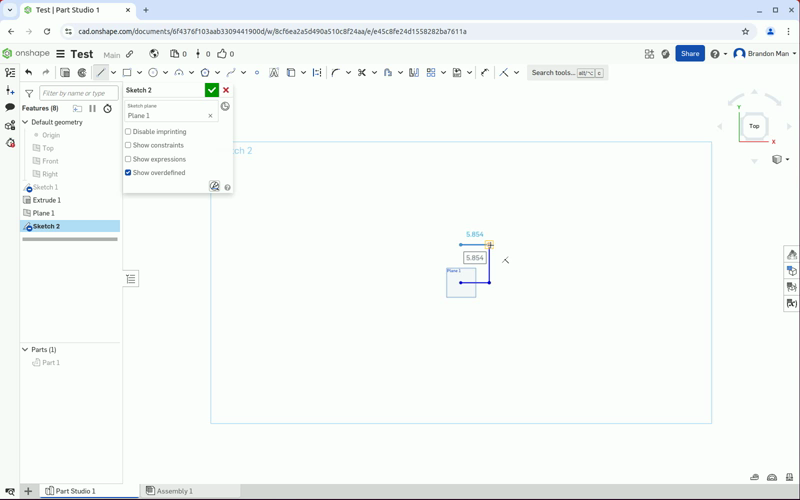
mouse_move(460, 282)
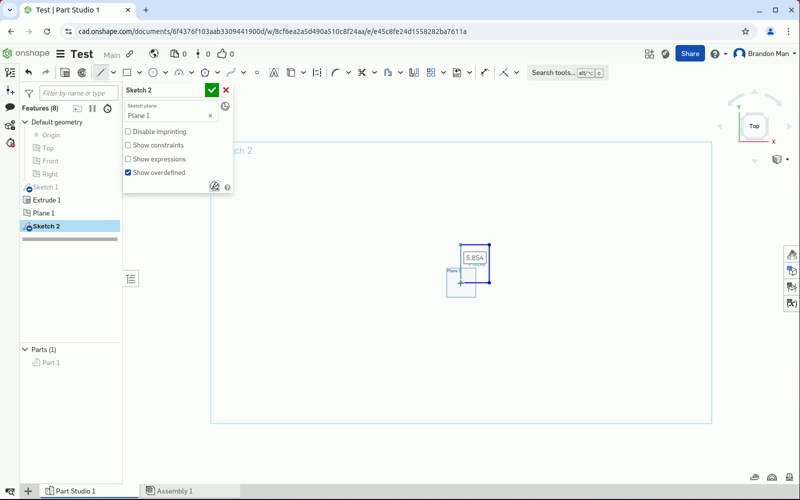
key_up(shift)
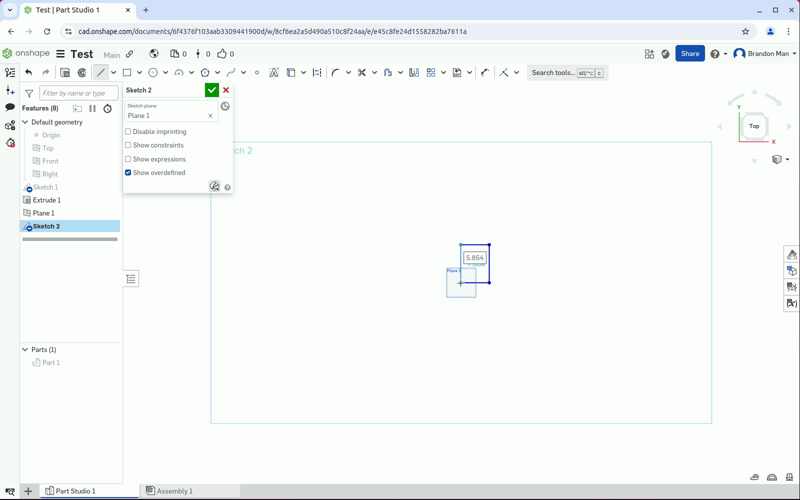
click(460, 282)
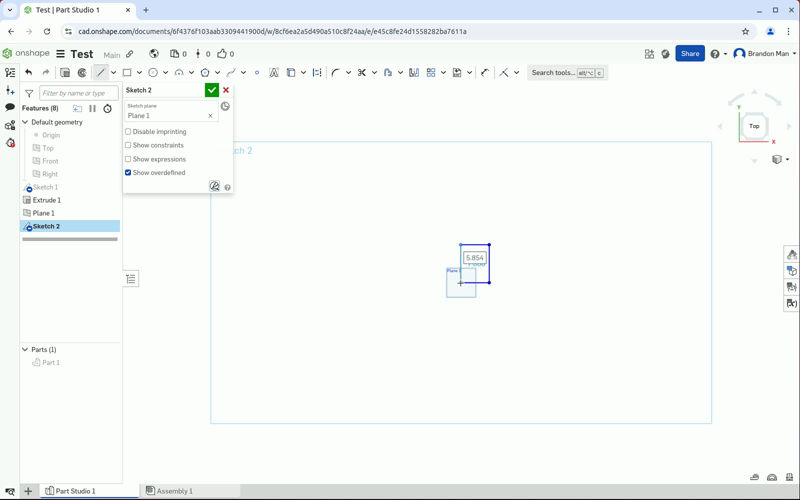
key(esc)
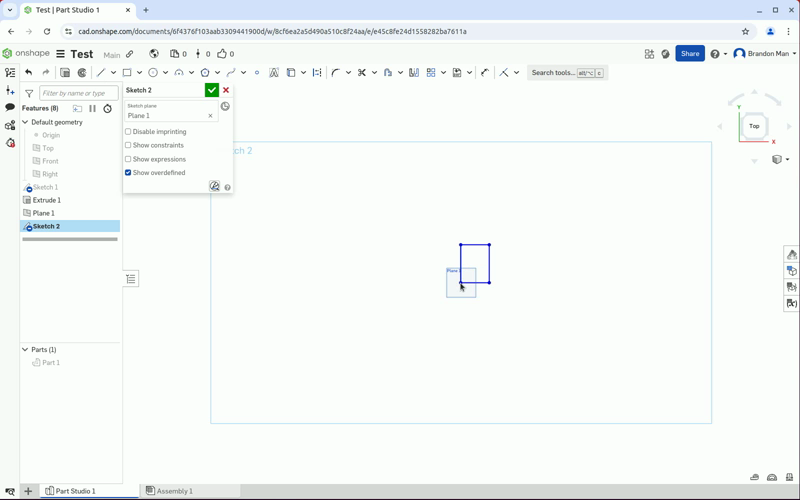
mouse_move(461, 280)
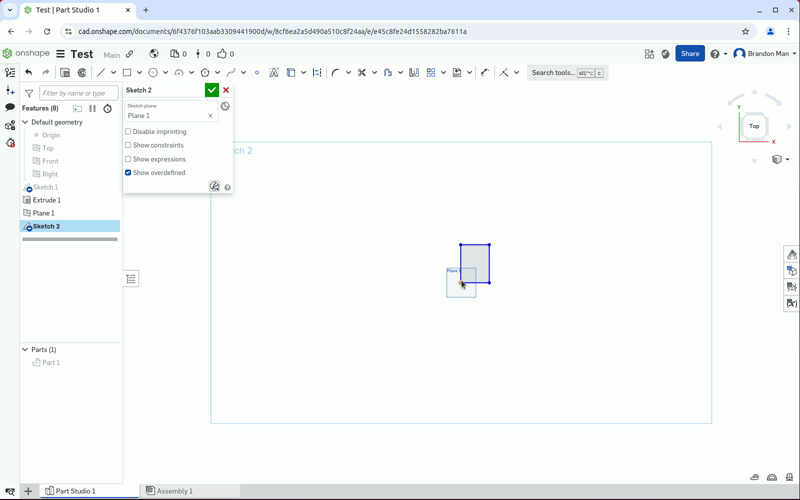
scroll(6)
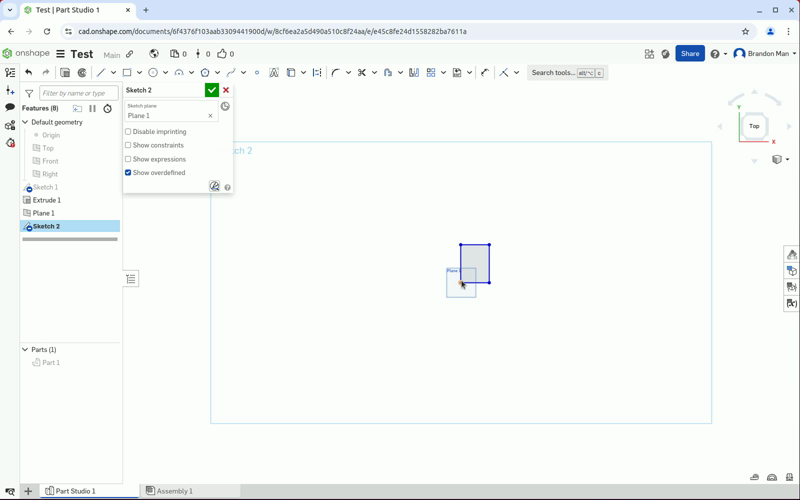
scroll(6)
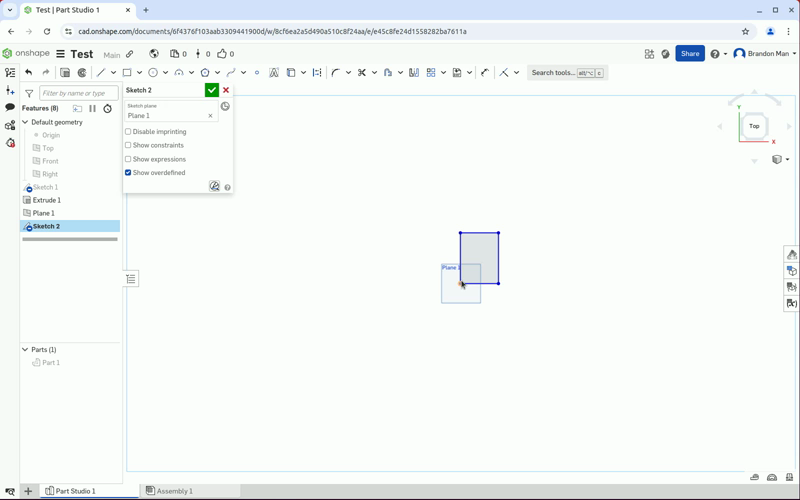
scroll(6)
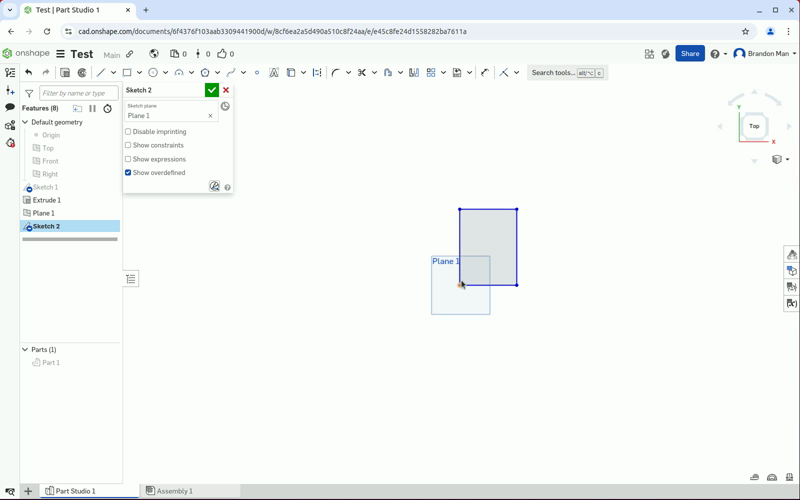
scroll(6)
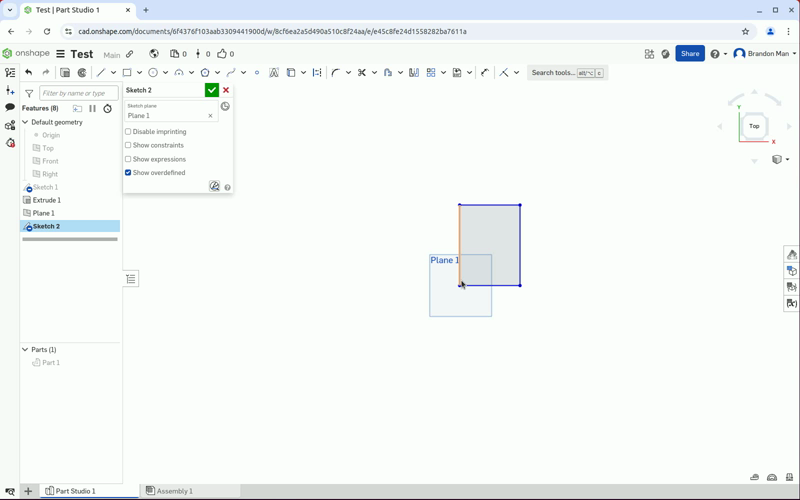
scroll(6)
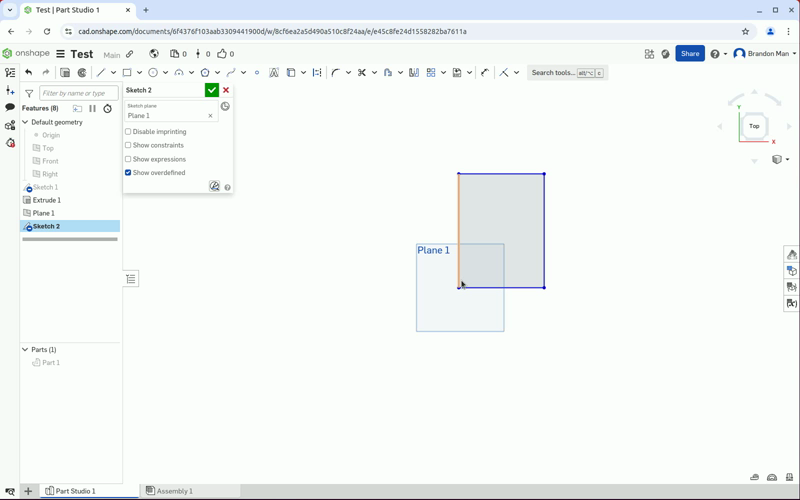
scroll(6)
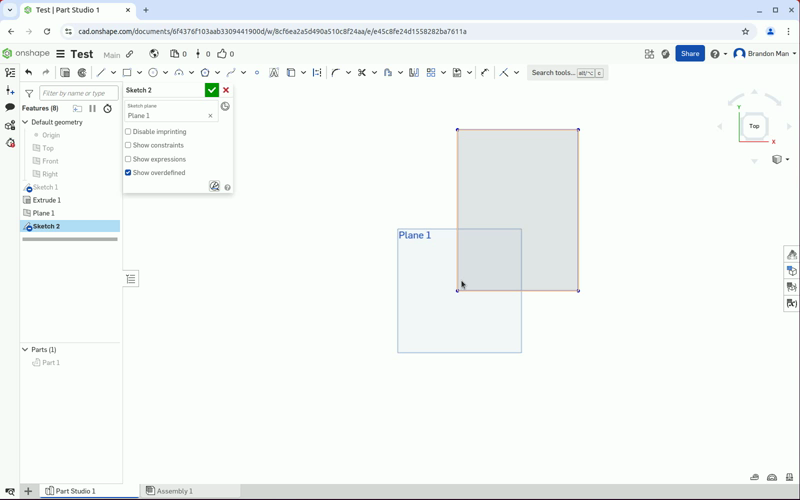
scroll(6)
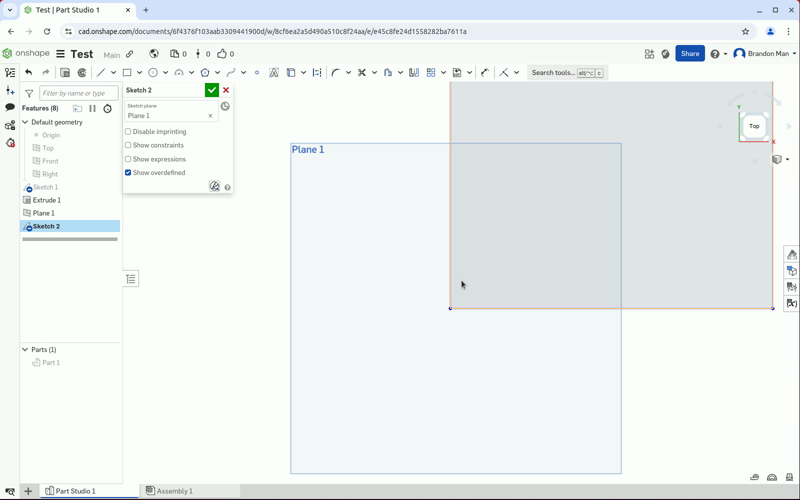
click(461, 280)
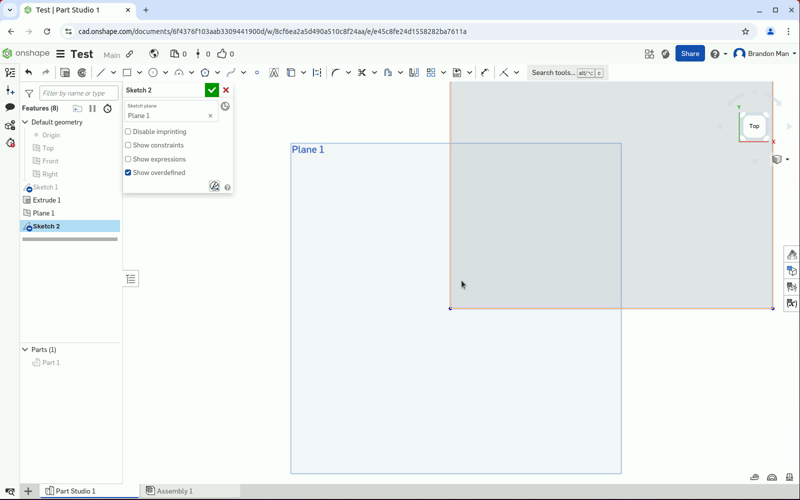
scroll(-6)
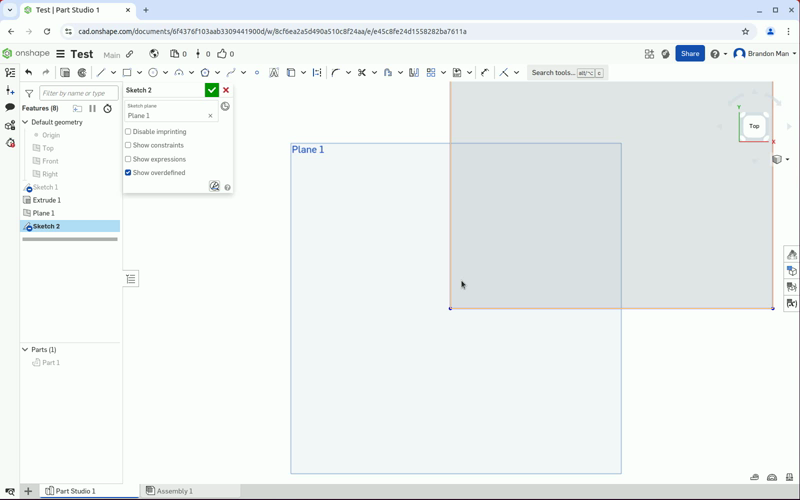
scroll(-6)
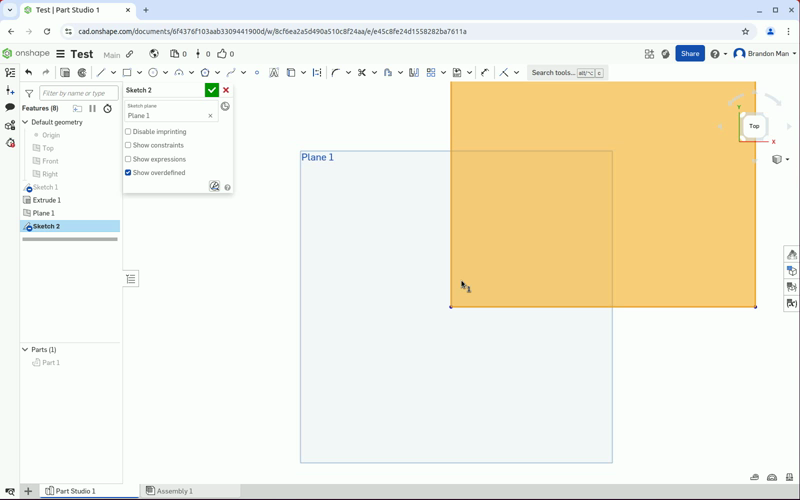
scroll(-6)
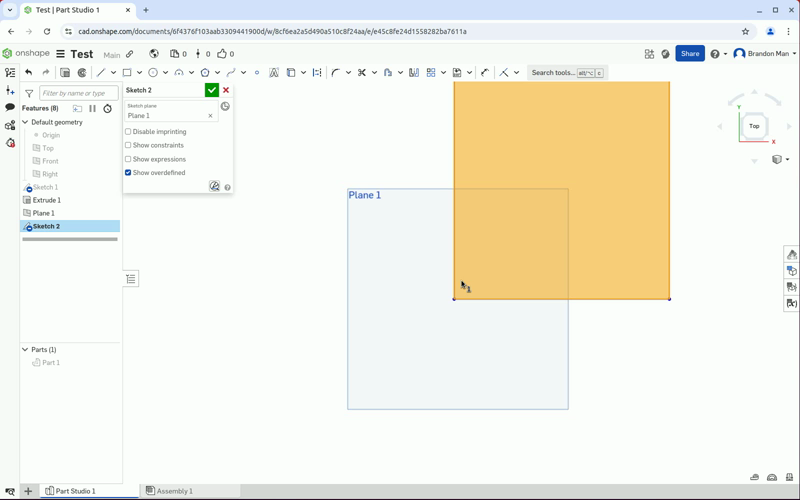
scroll(-6)
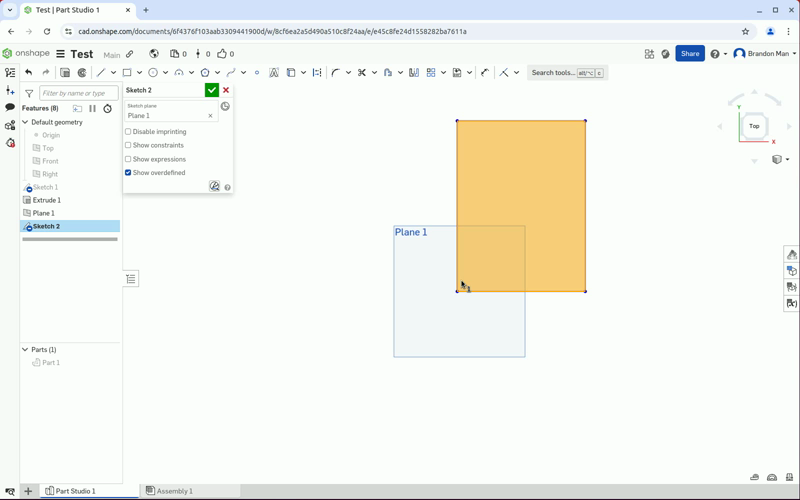
scroll(-6)
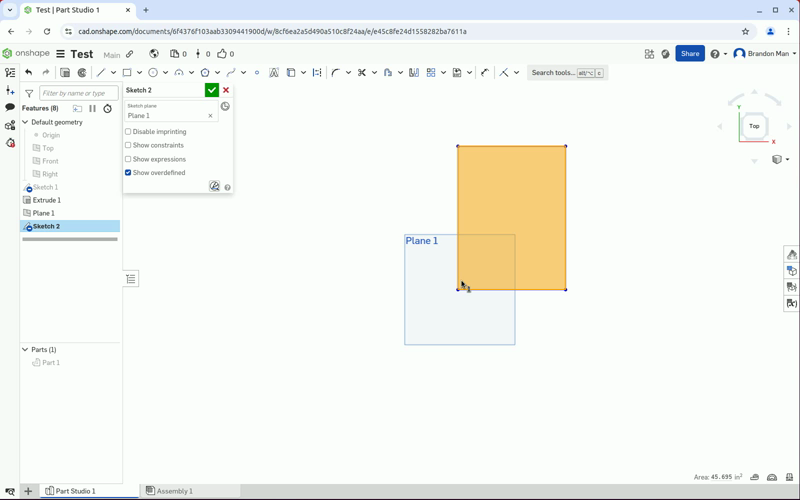
scroll(-6)
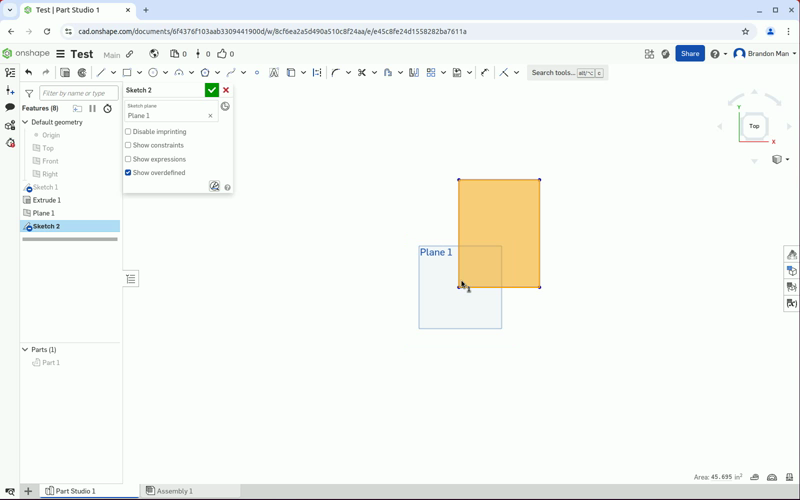
scroll(-6)
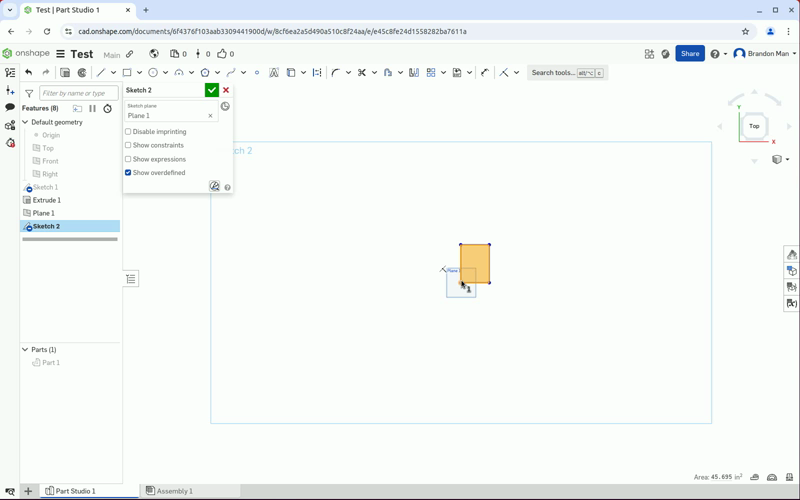
mouse_move(73, 352)
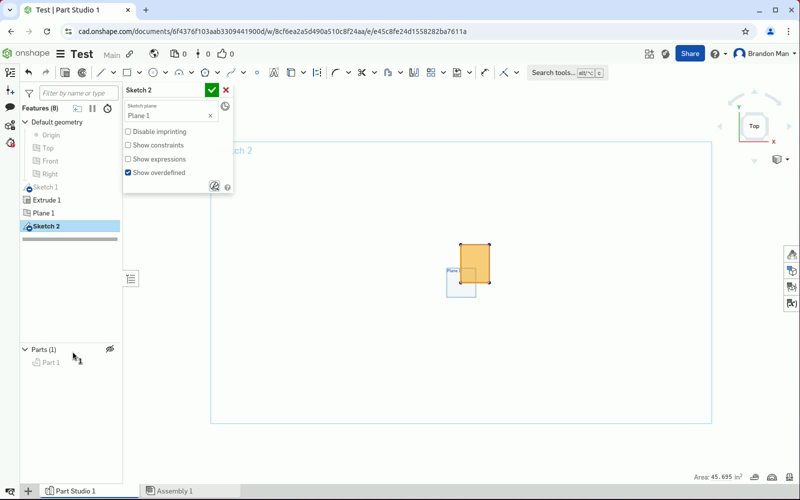
key(shift+y)
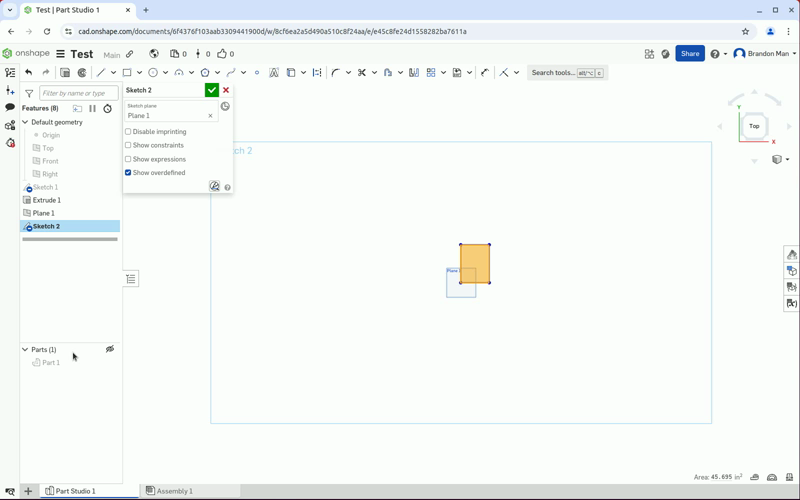
key(shift+e)
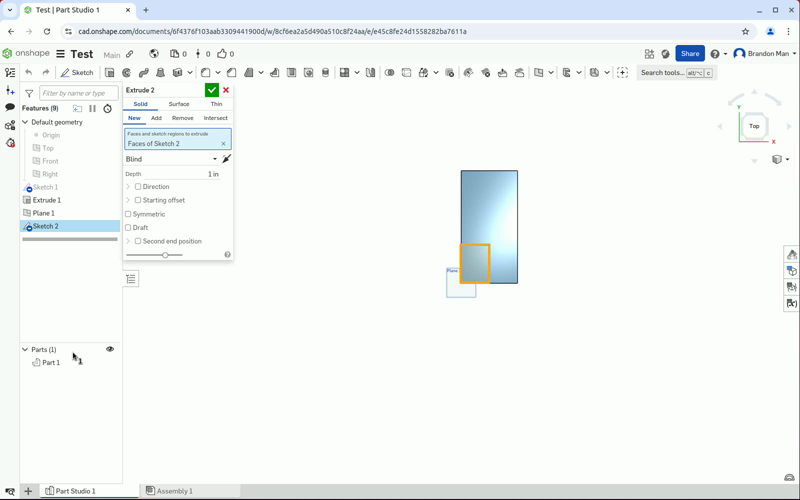
mouse_move(143, 106)
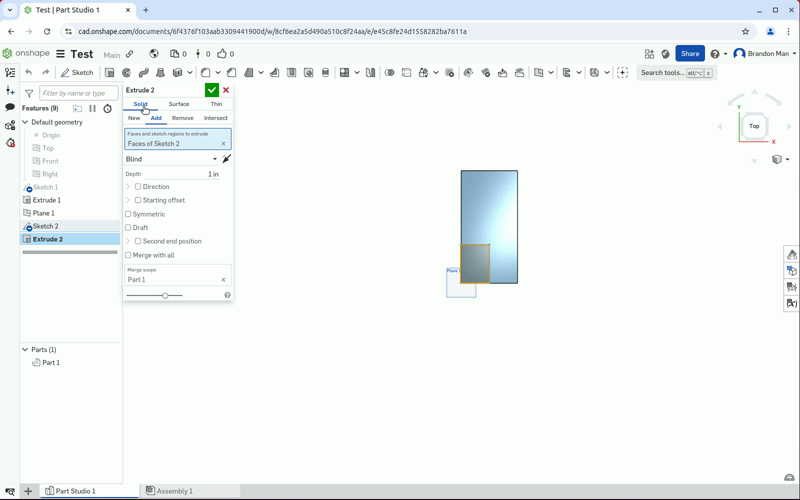
click(143, 106)
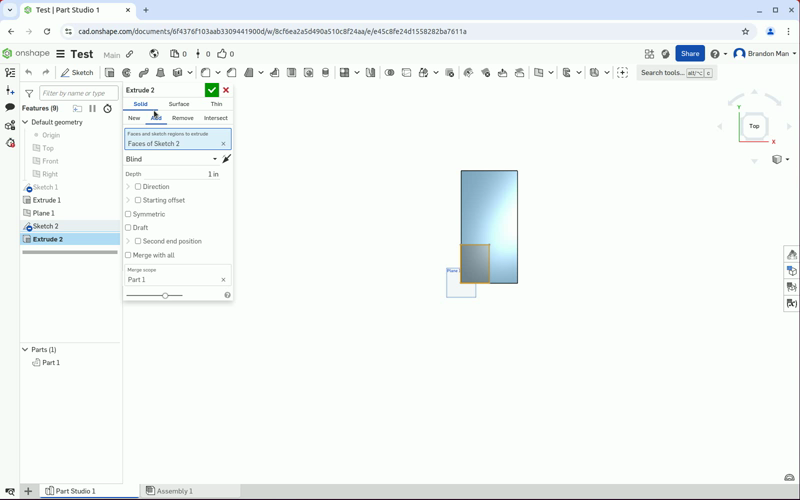
mouse_move(186, 120)
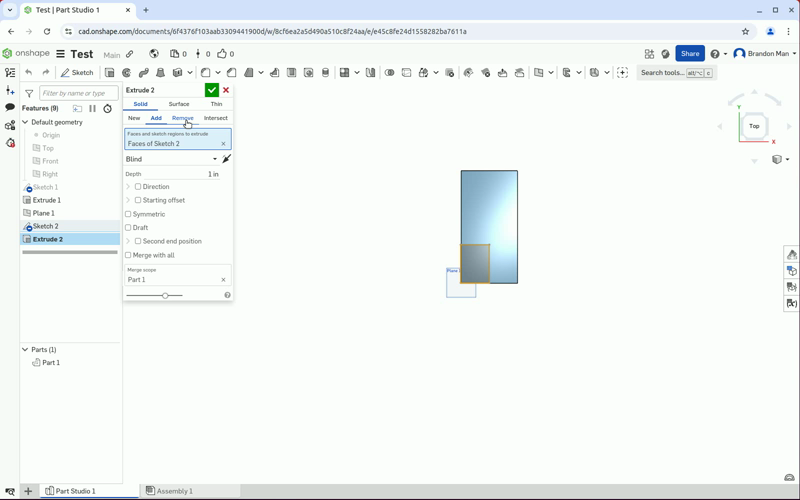
click(186, 120)
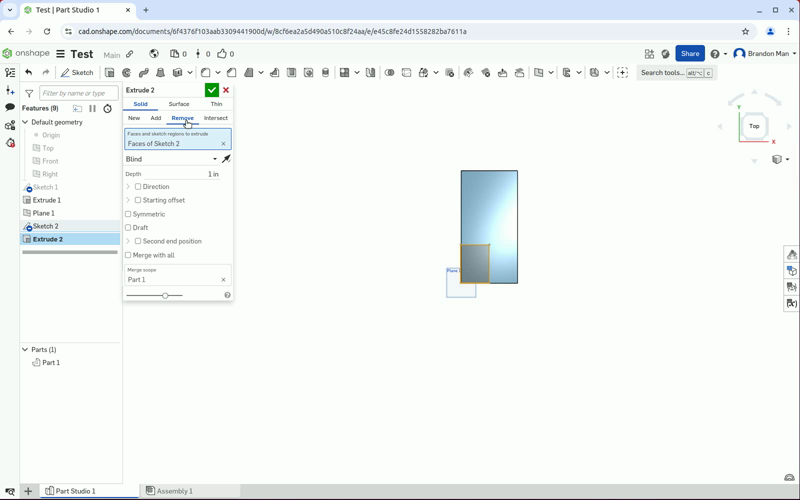
key(tab, 4)
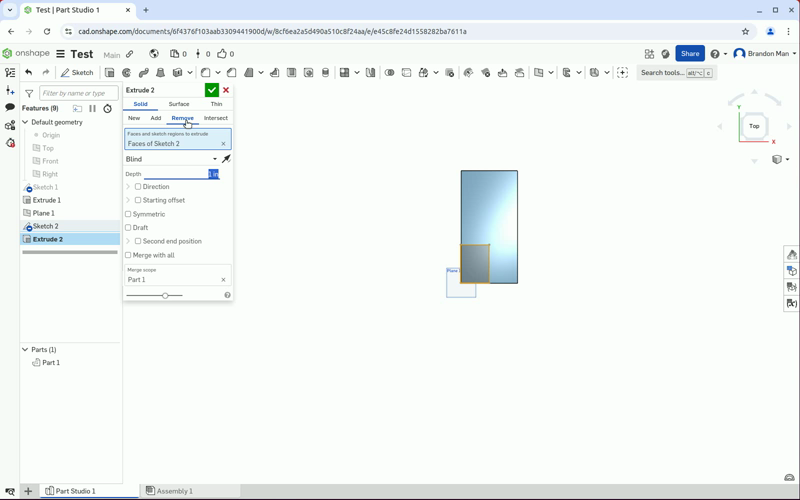
text(9.628)
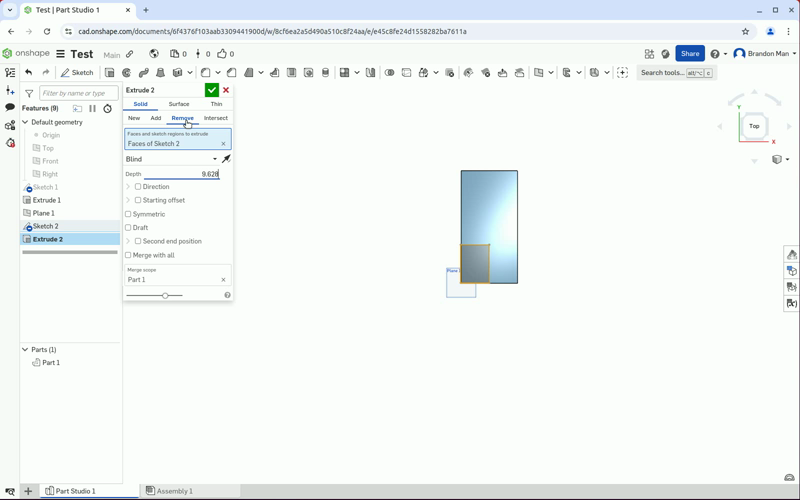
key(tab, 6)
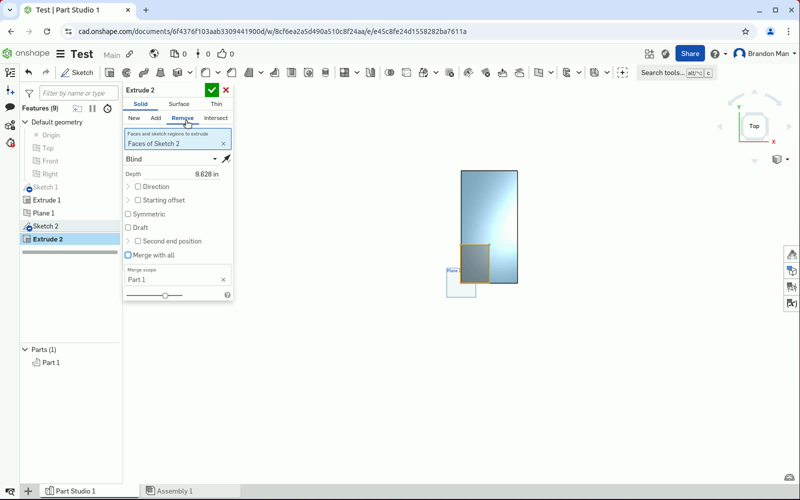
key(space)
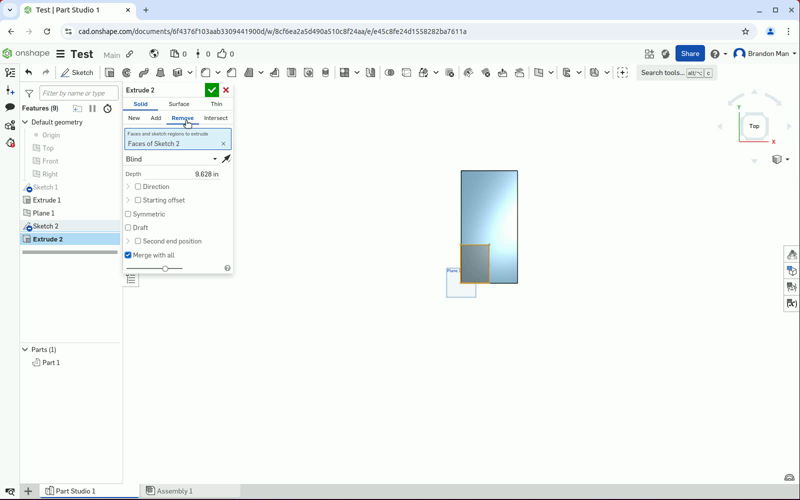
key(enter)
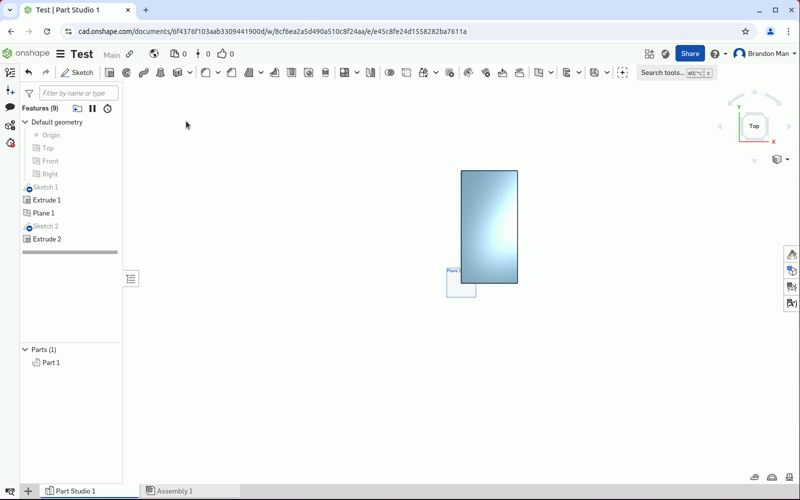
key(shift+h)
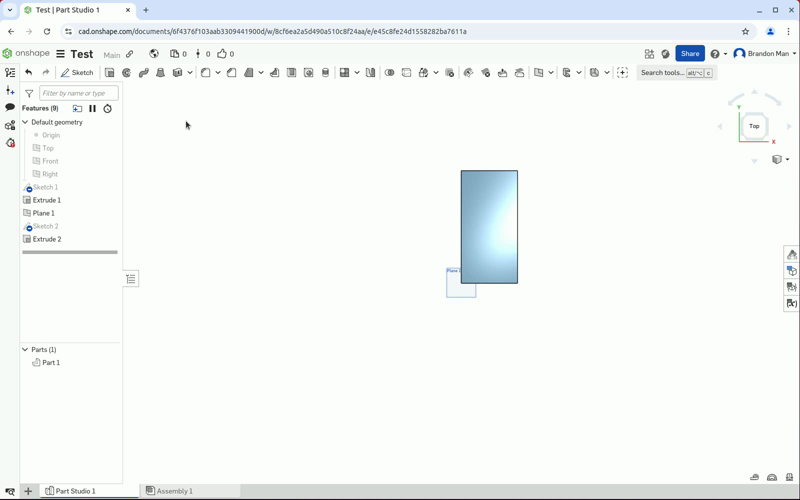
key(shift+h)
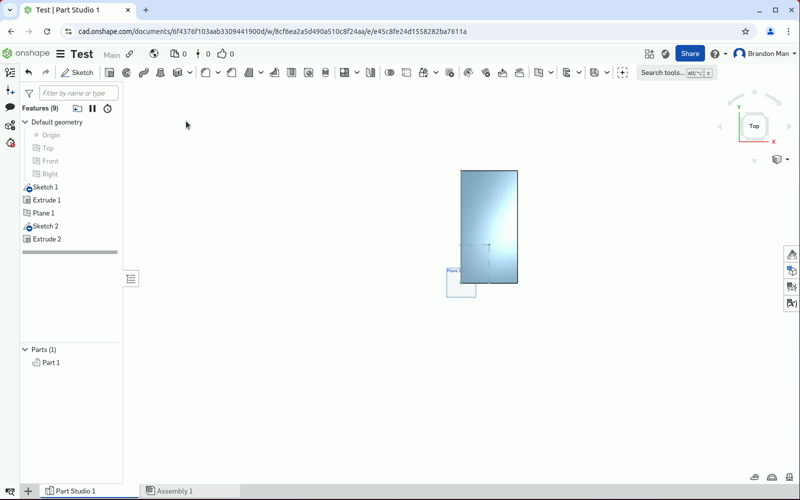
key(shift+7)
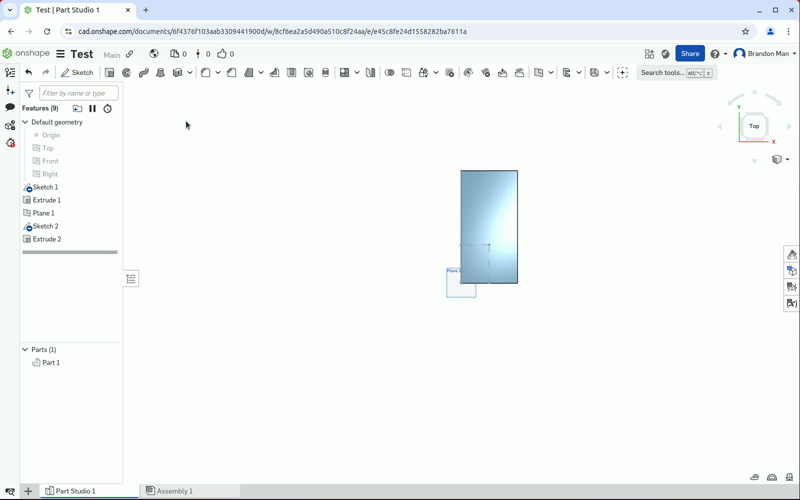
key(up, 3)
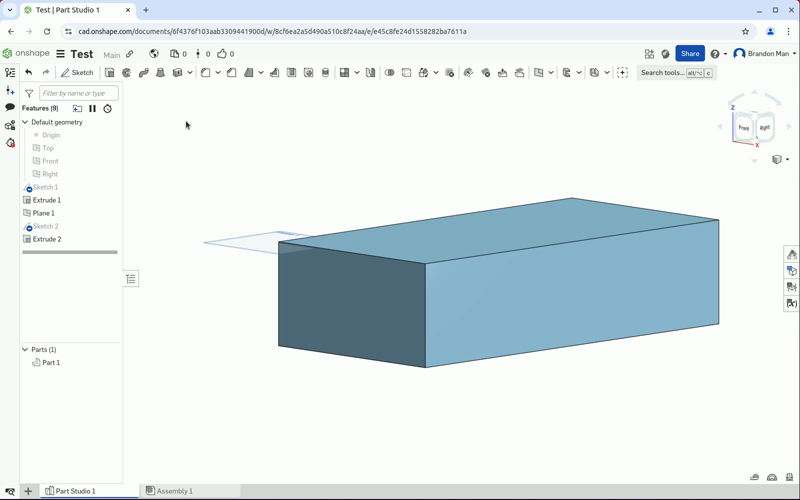
key(left, 3)
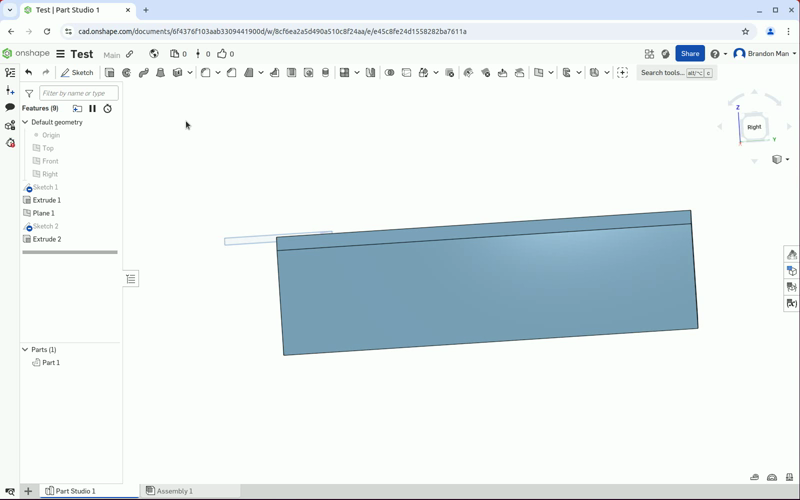
key(right, 3)
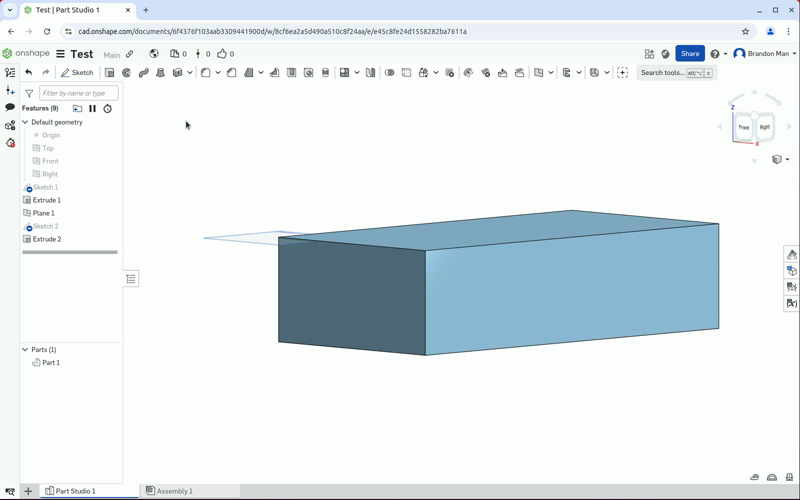
key(down, 3)
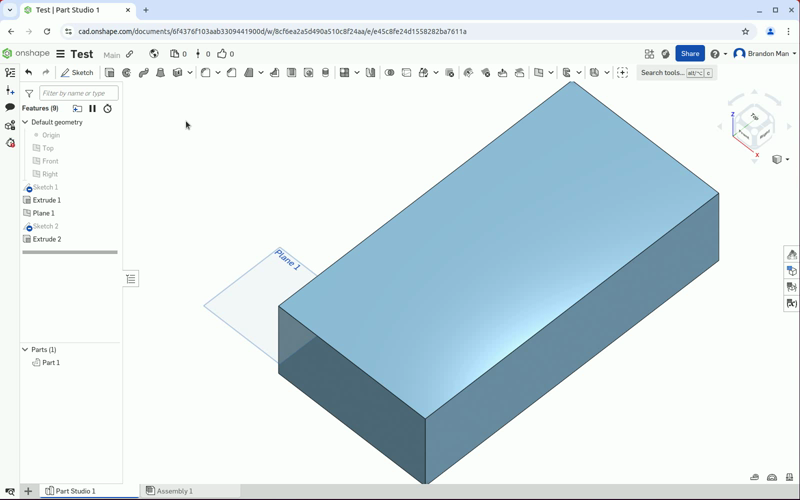
mouse_move(73, 189)
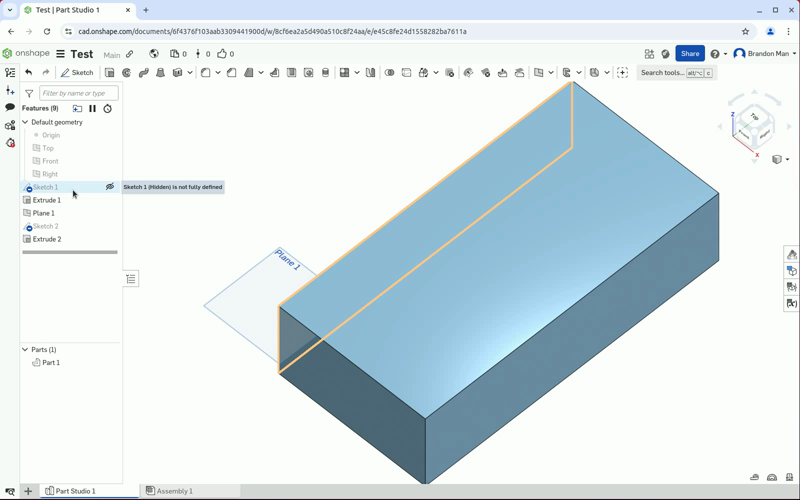
click(73, 189)